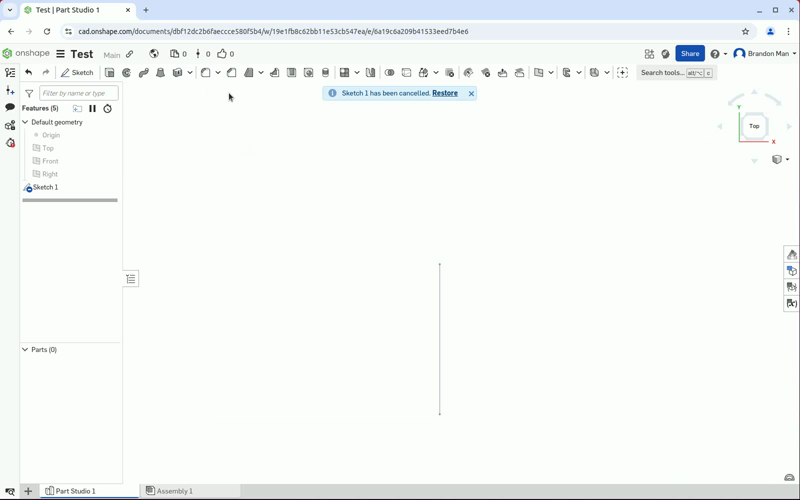
key(shift+h)
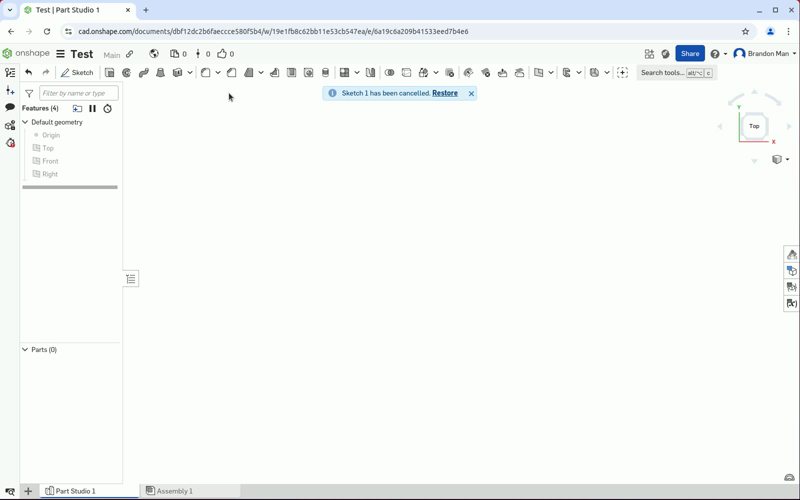
mouse_move(73, 352)
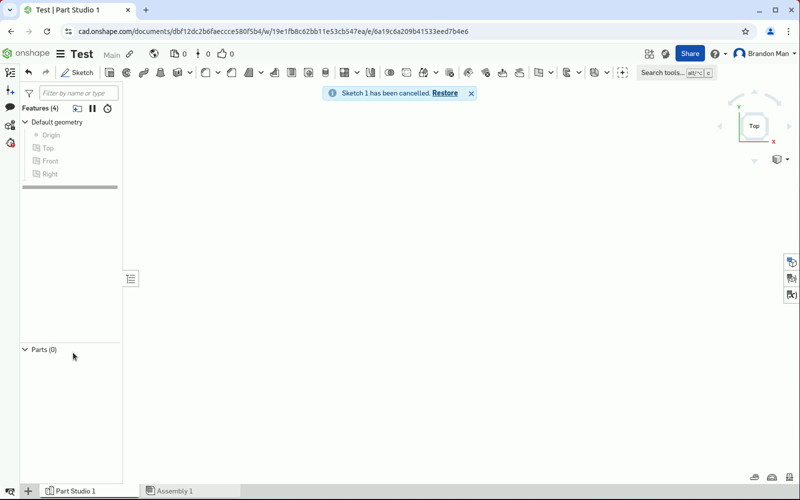
key(y)
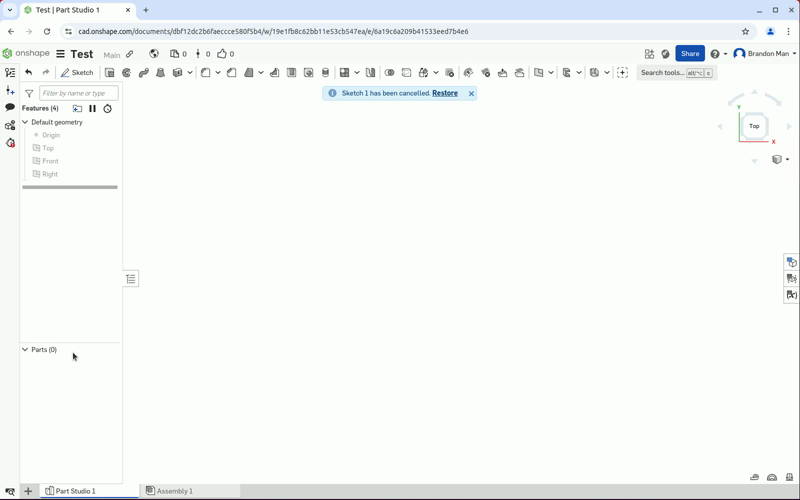
key(shift+p)
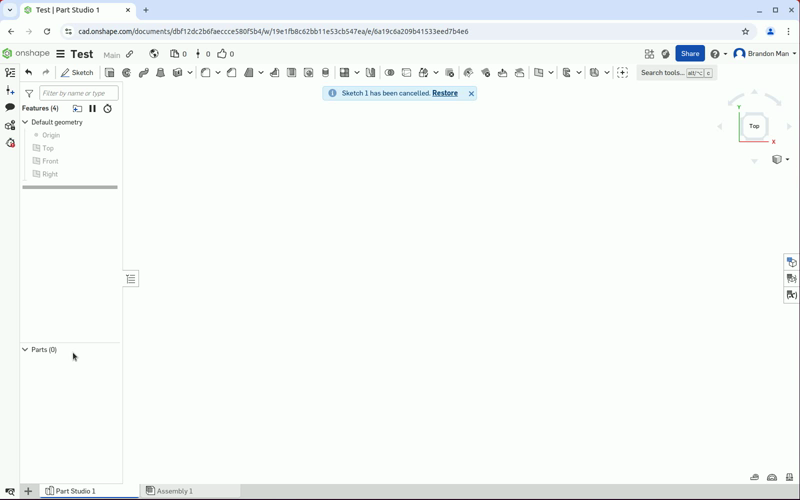
key(space)
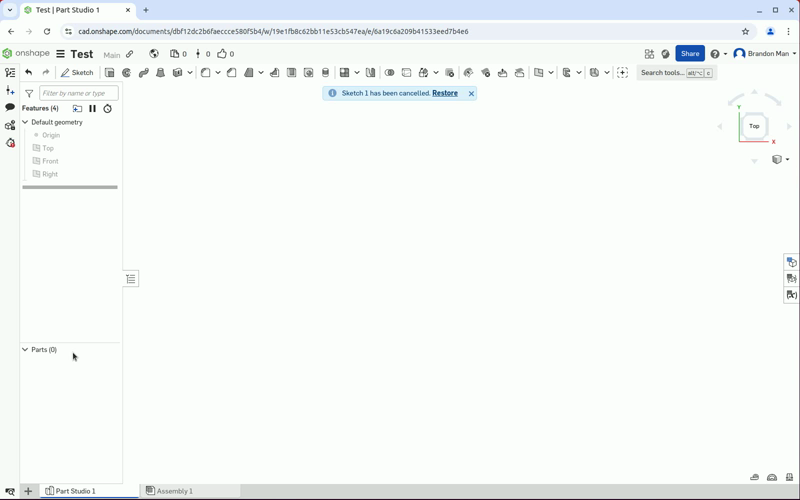
key_down(shift)
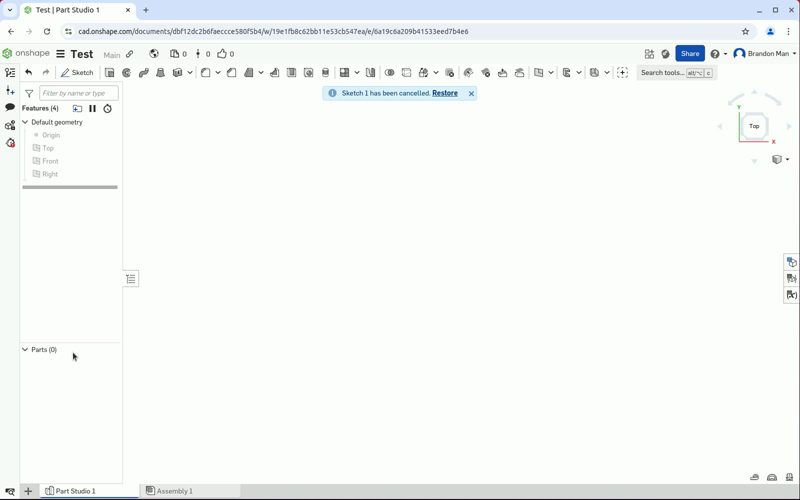
key(up)
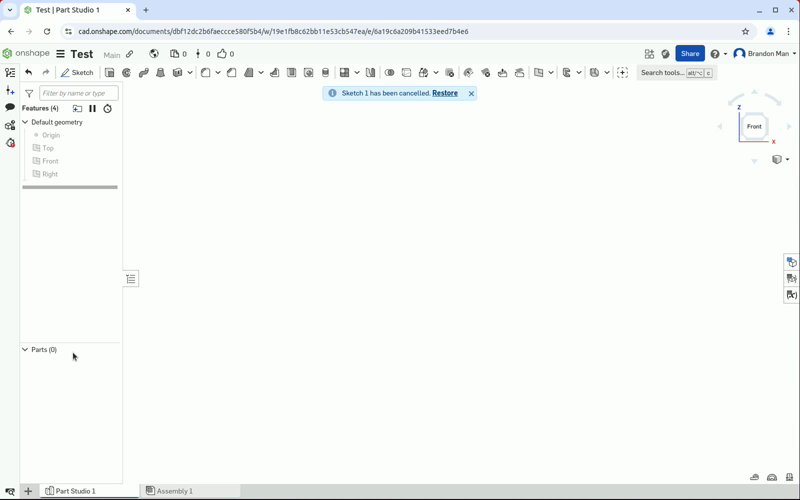
key_up(shift)
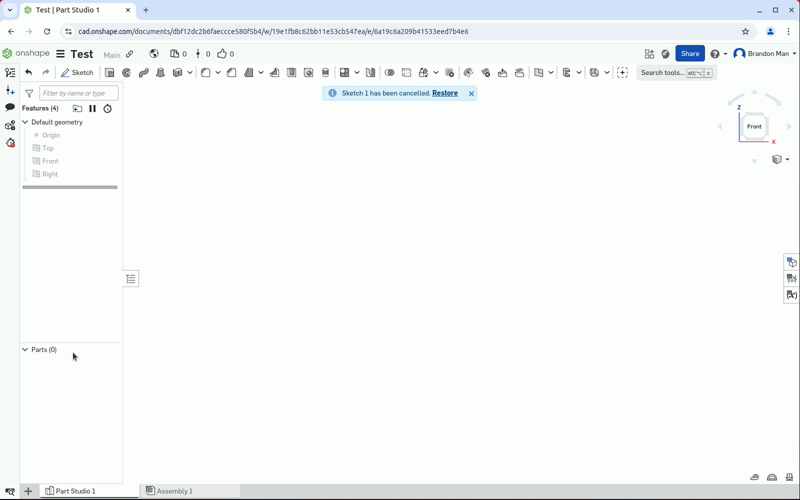
mouse_move(73, 352)
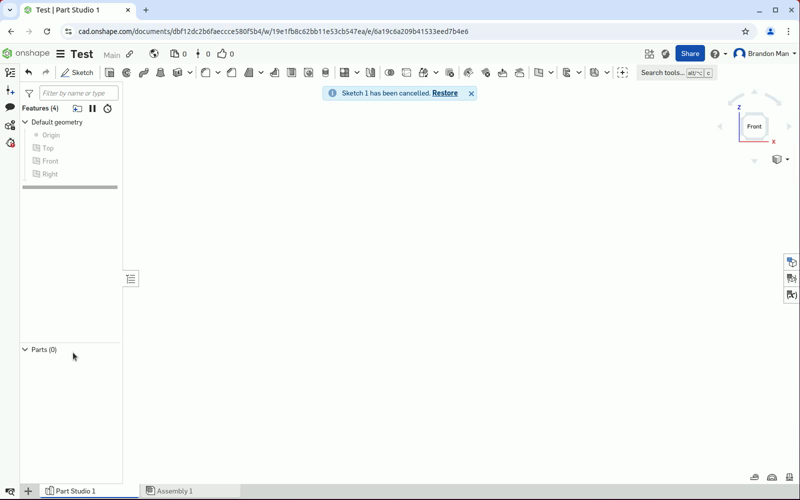
key(shift+y)
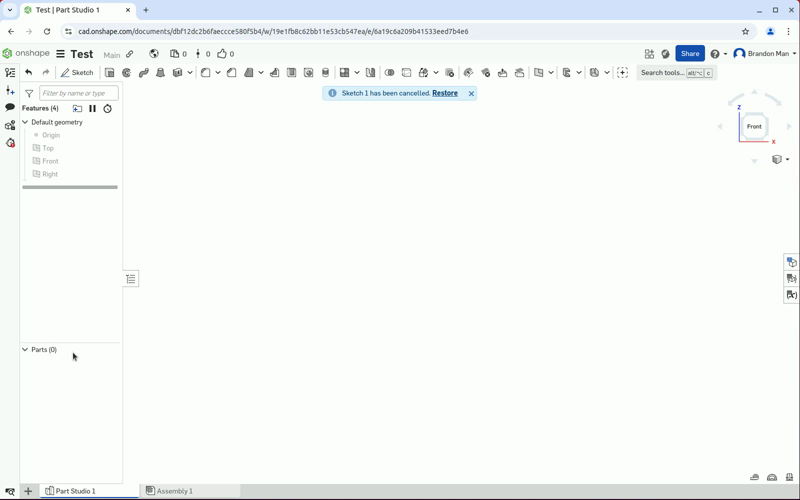
key(shift+s)
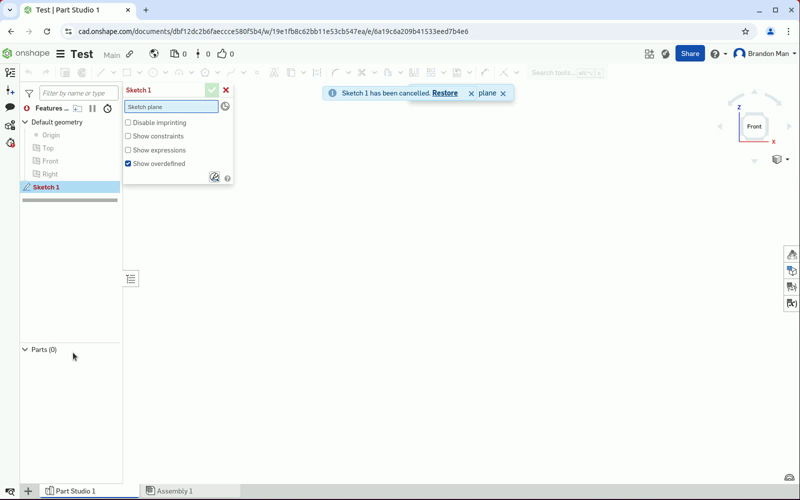
mouse_move(73, 163)
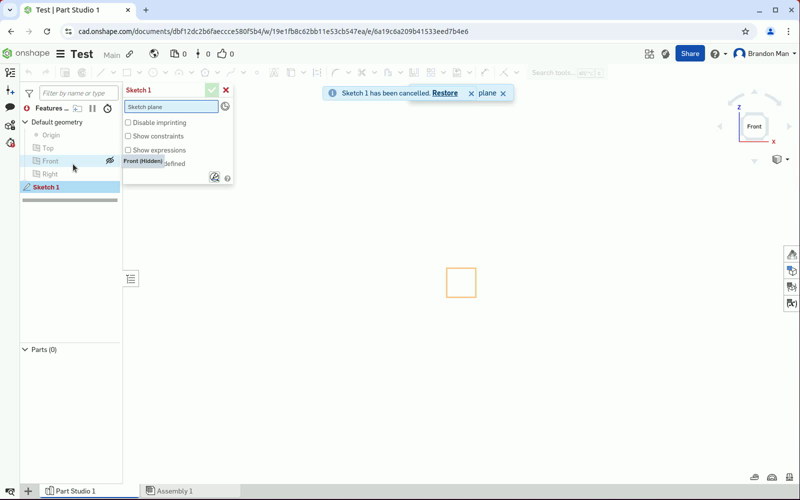
click(73, 163)
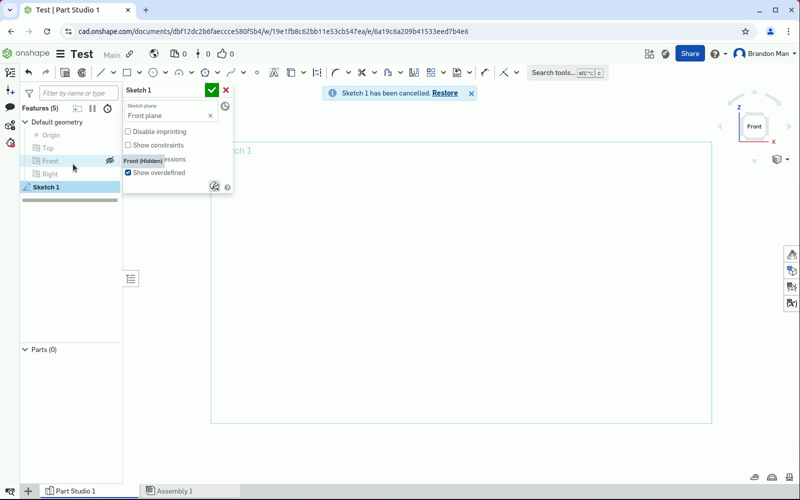
mouse_move(73, 352)
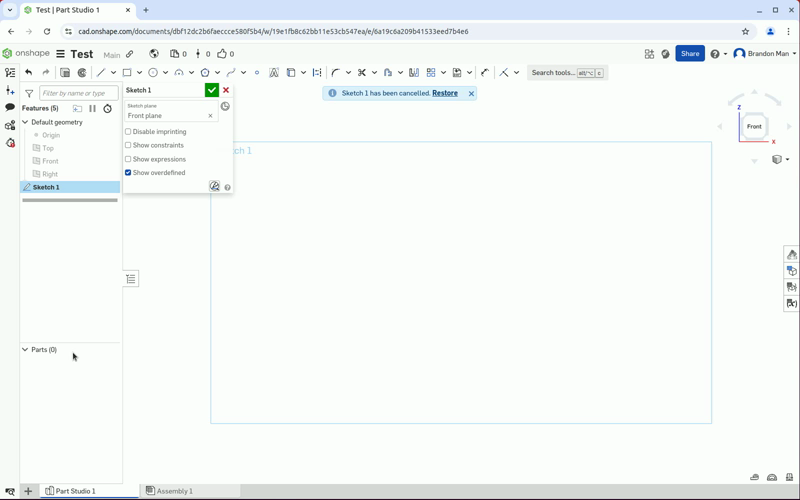
key(y)
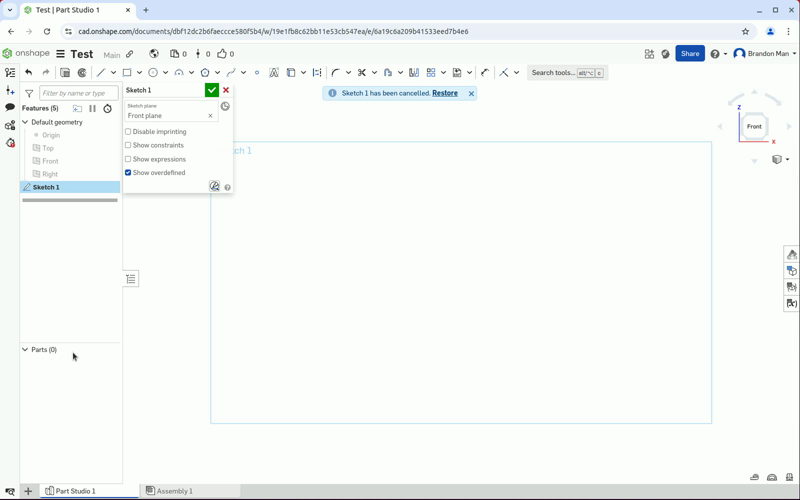
key(c)
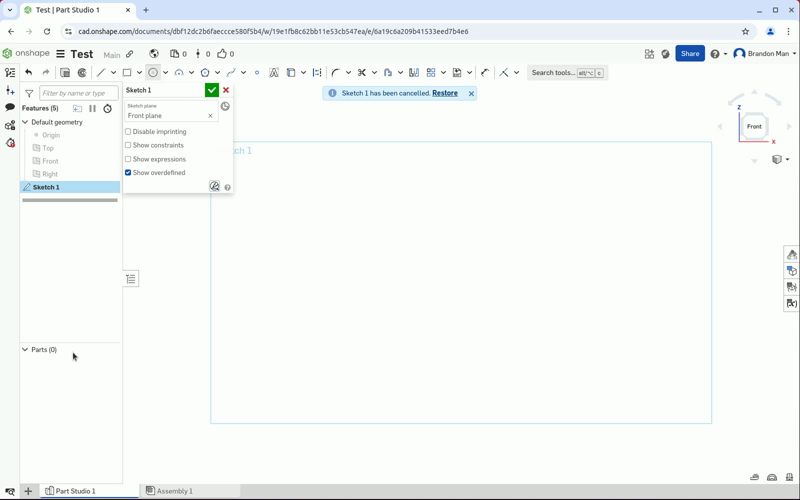
key_down(shift)
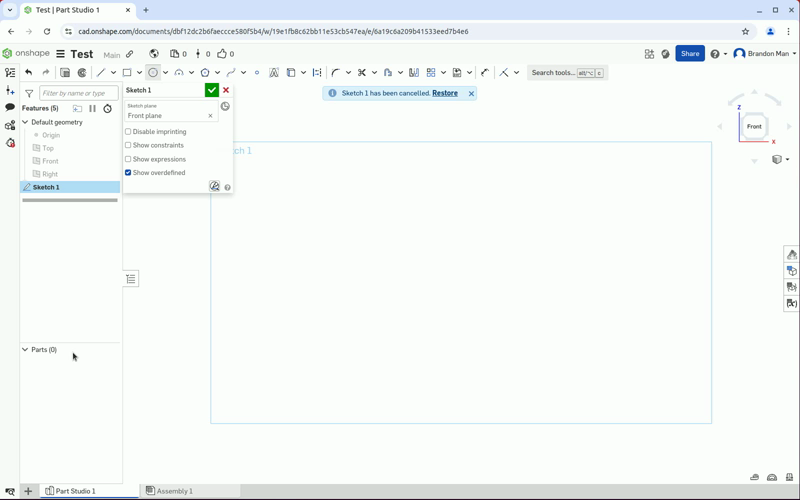
mouse_move(461, 282)
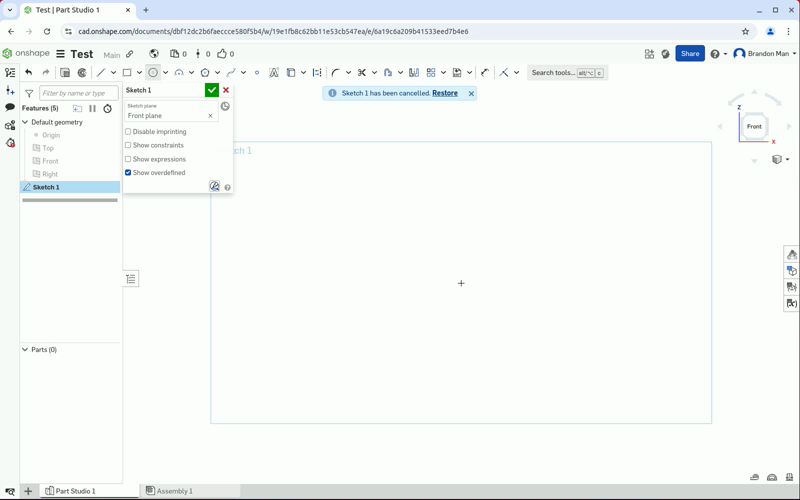
click(461, 282)
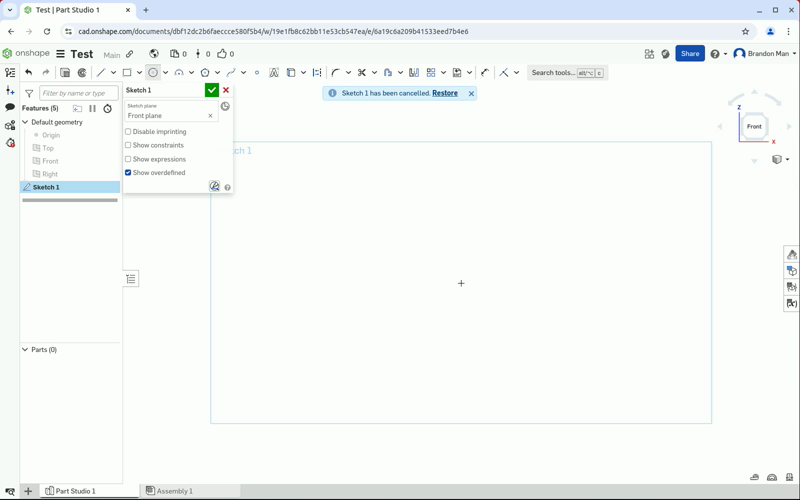
key_up(shift)
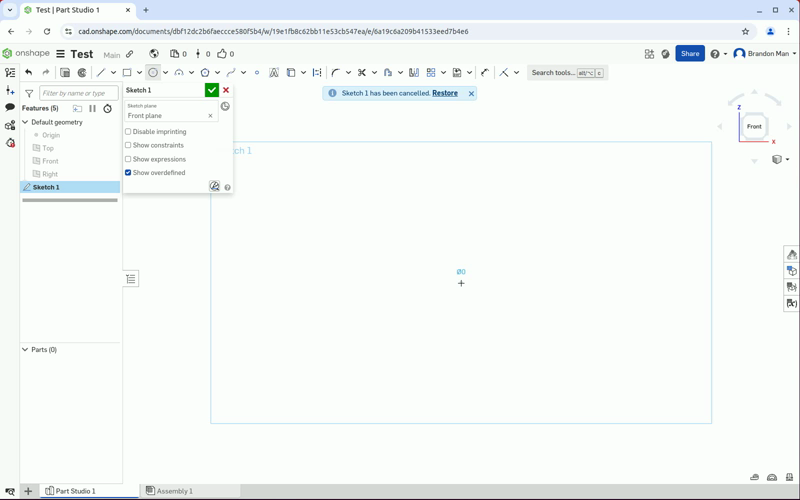
mouse_move(574, 282)
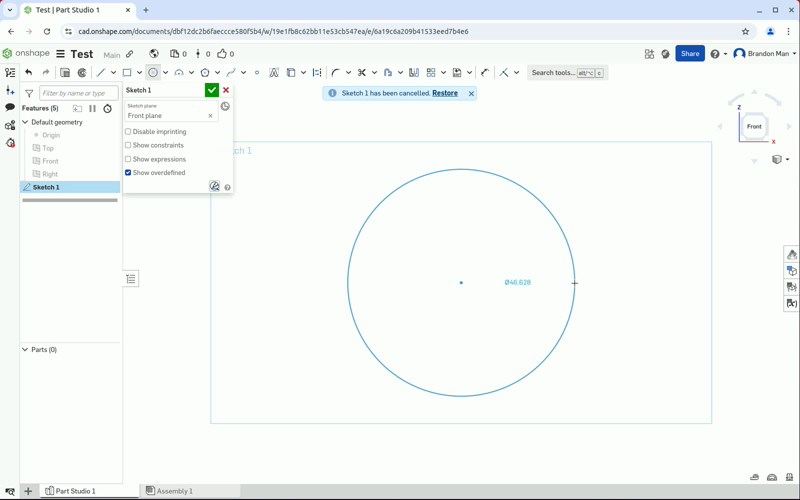
click(574, 282)
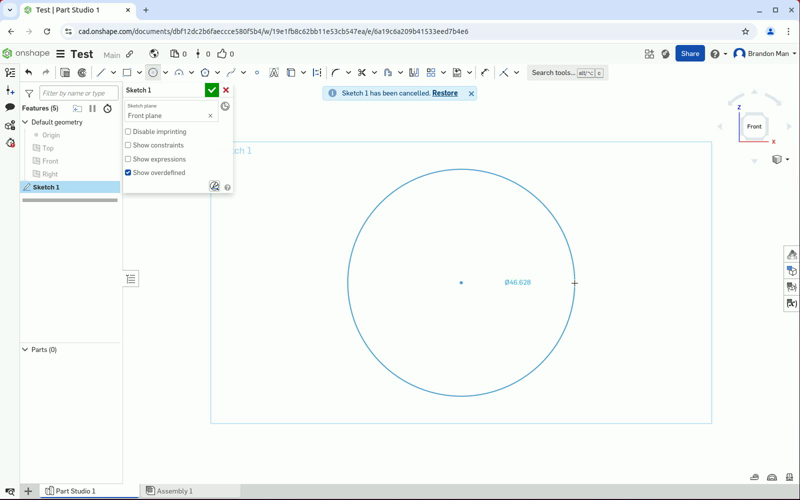
key(esc)
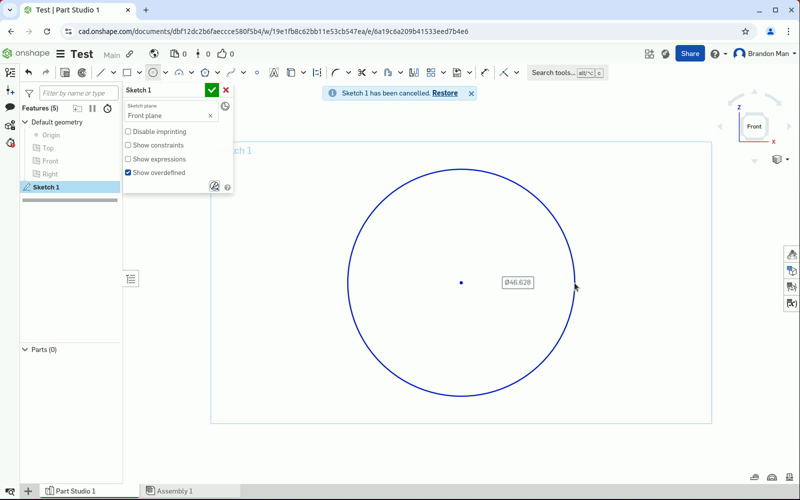
key(c)
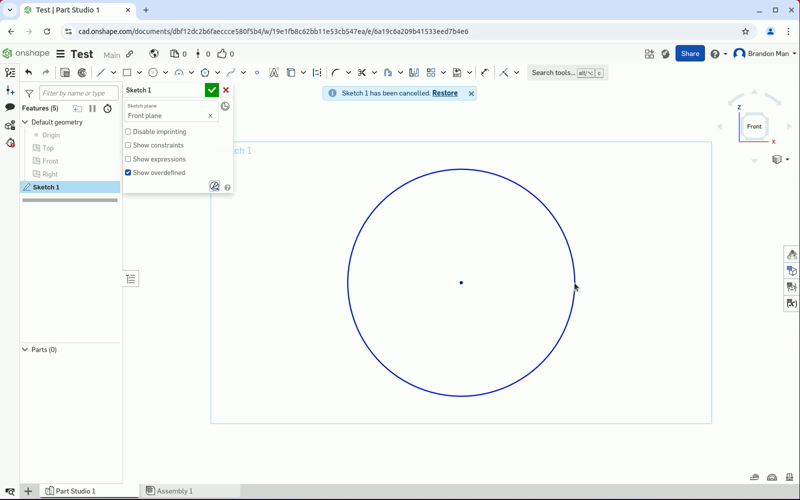
key_down(shift)
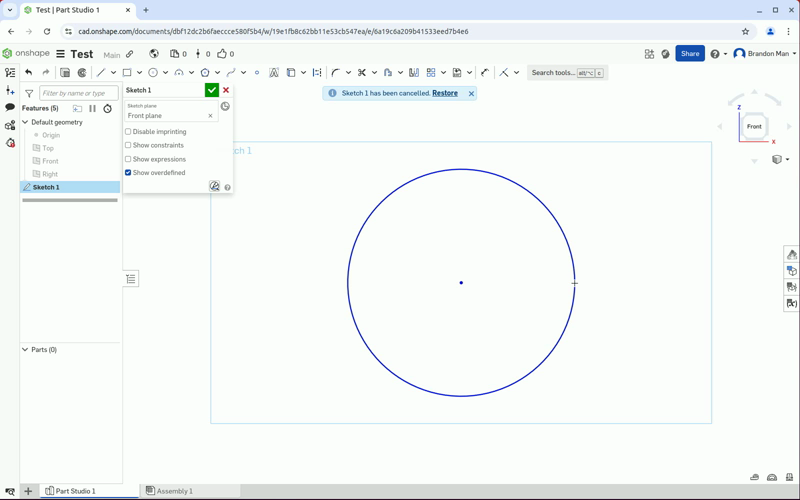
mouse_move(461, 282)
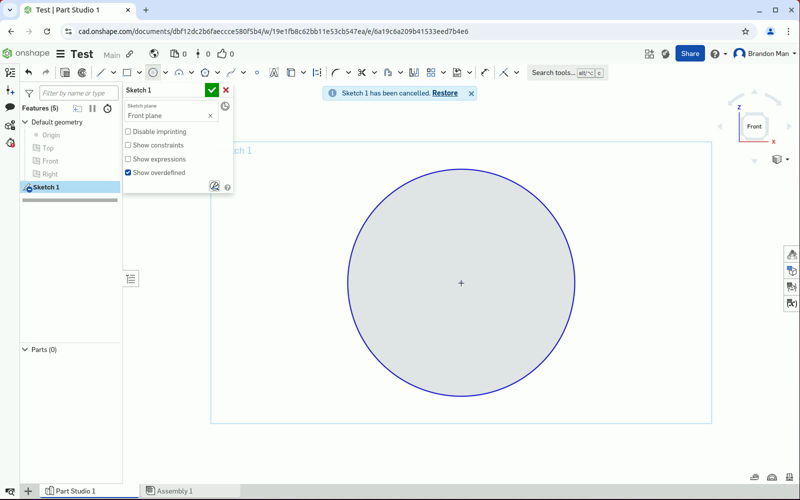
click(461, 282)
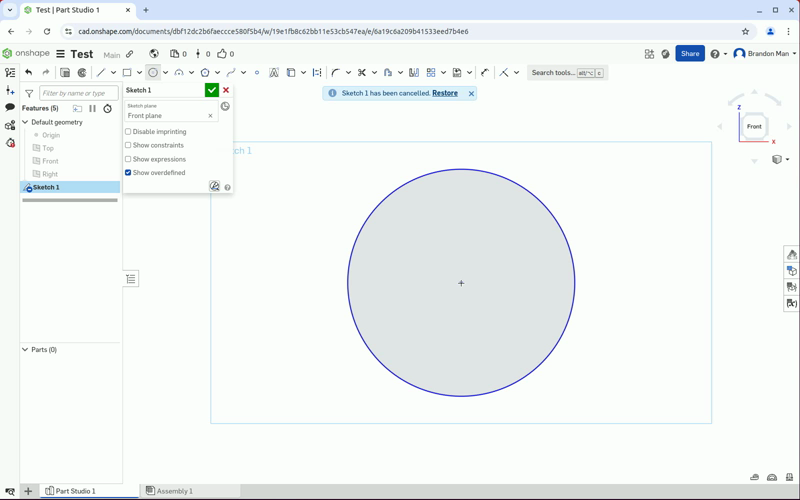
key_up(shift)
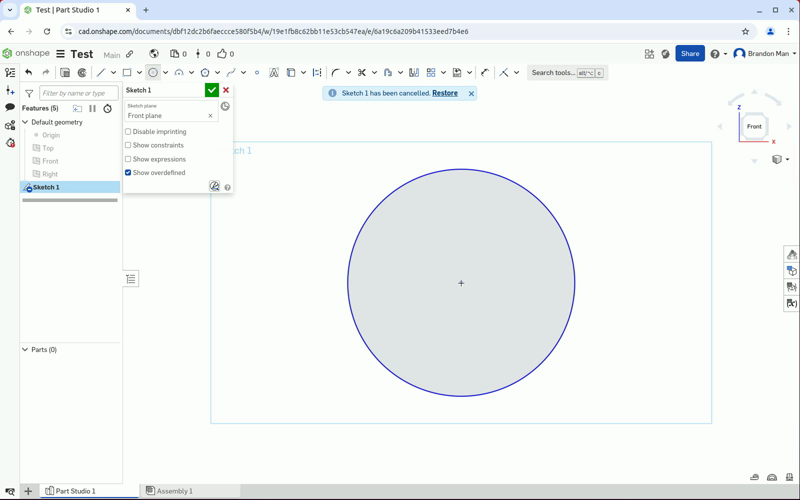
mouse_move(562, 282)
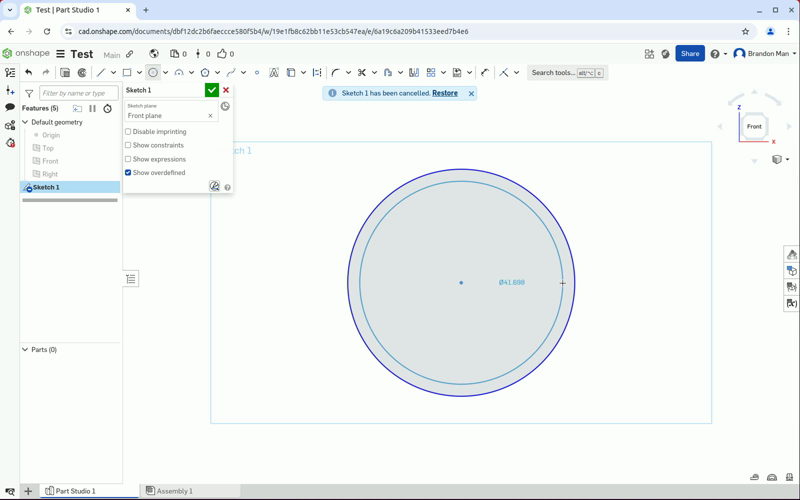
click(562, 282)
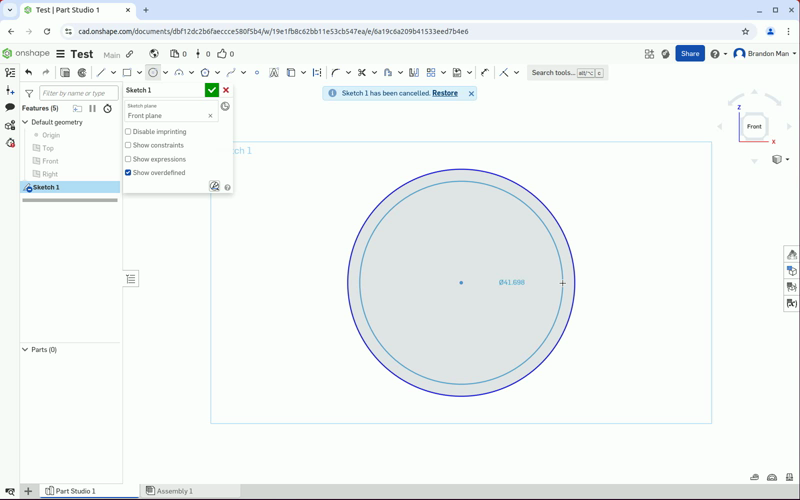
key(esc)
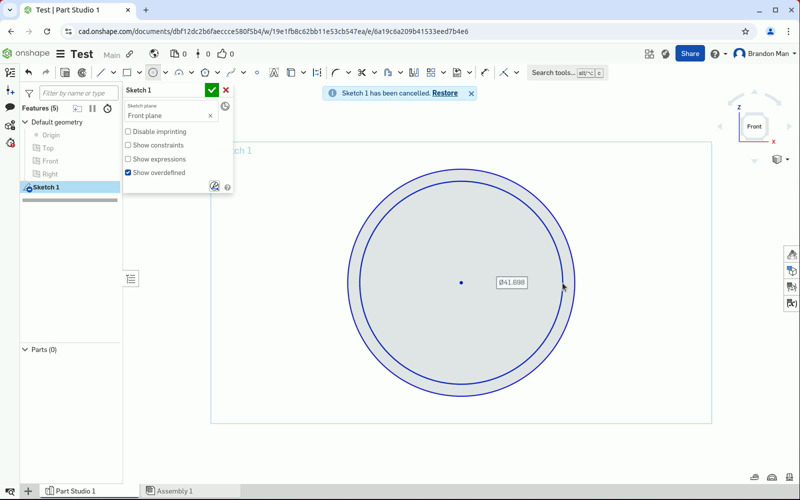
mouse_move(368, 336)
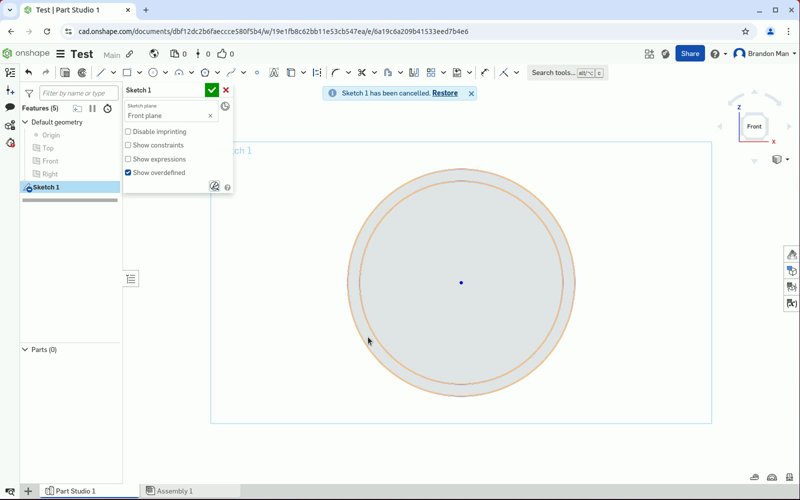
click(368, 336)
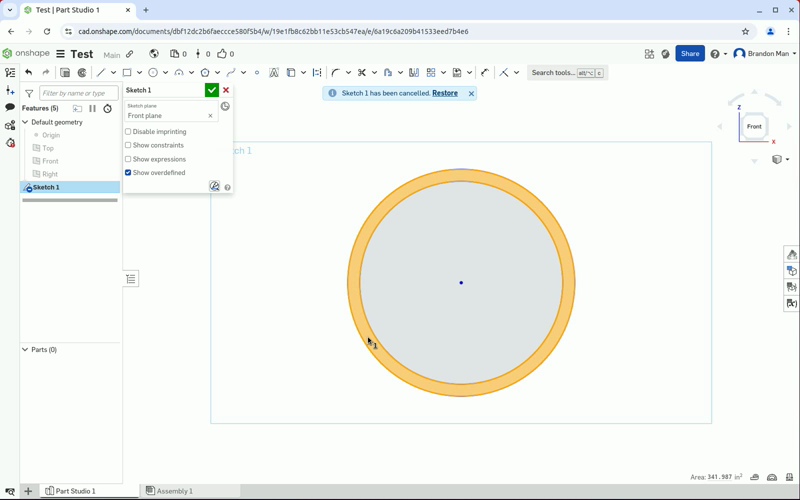
mouse_move(73, 352)
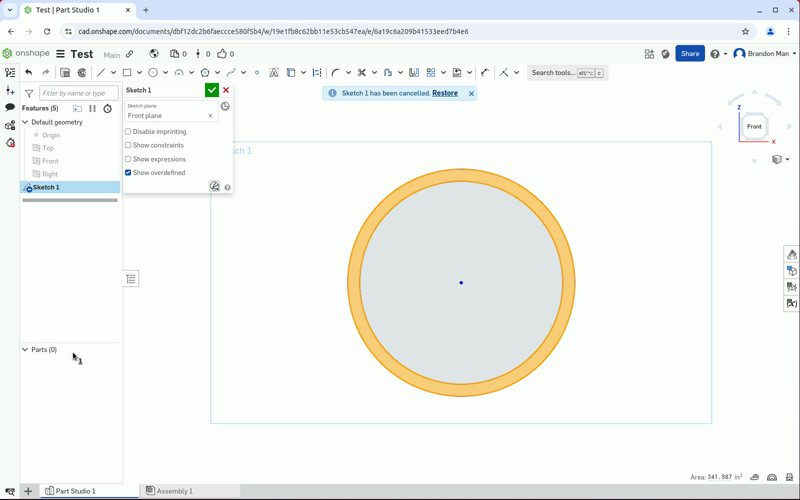
key(shift+y)
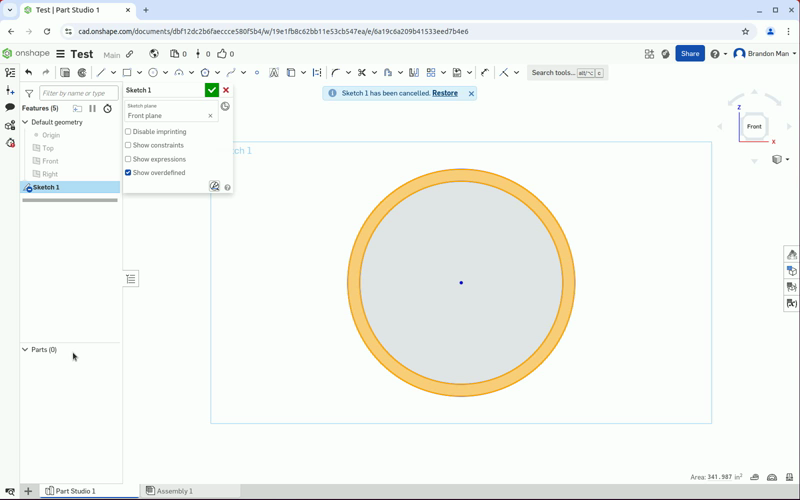
key(shift+e)
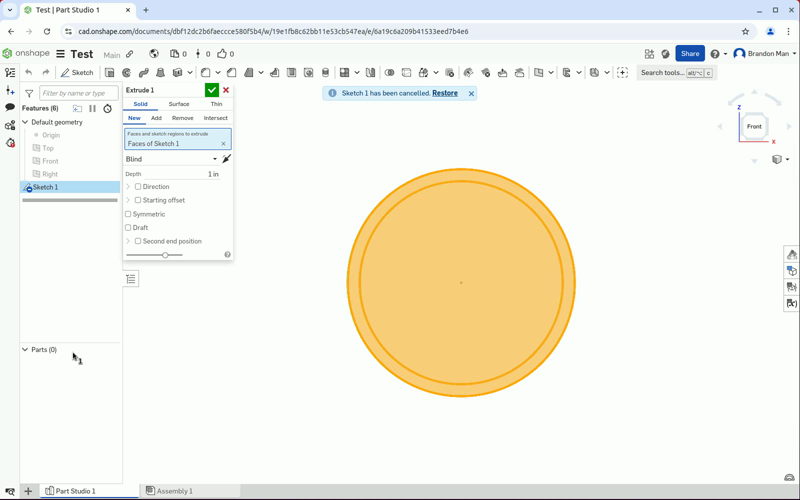
mouse_move(143, 106)
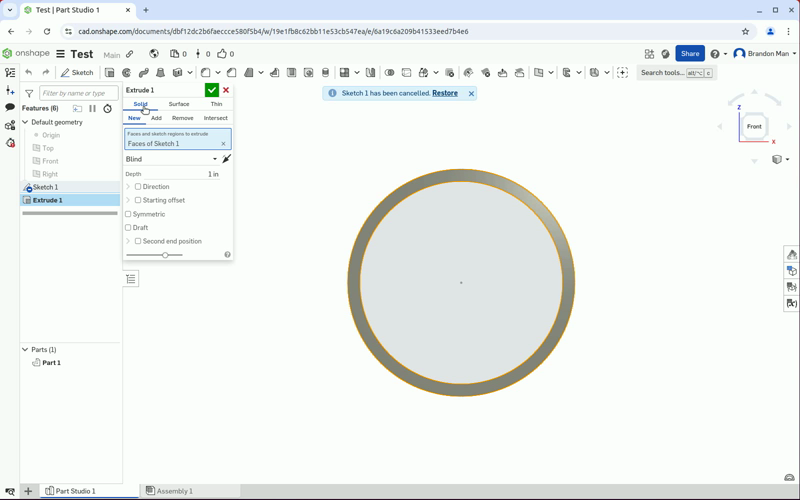
click(143, 106)
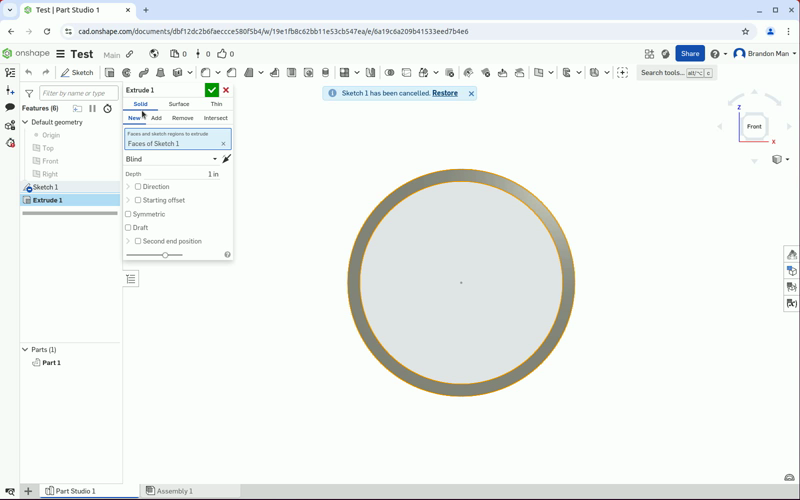
mouse_move(137, 120)
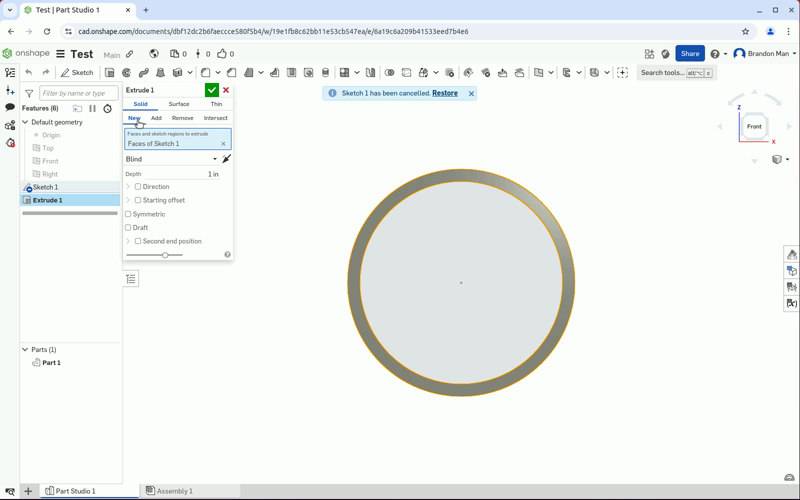
click(137, 120)
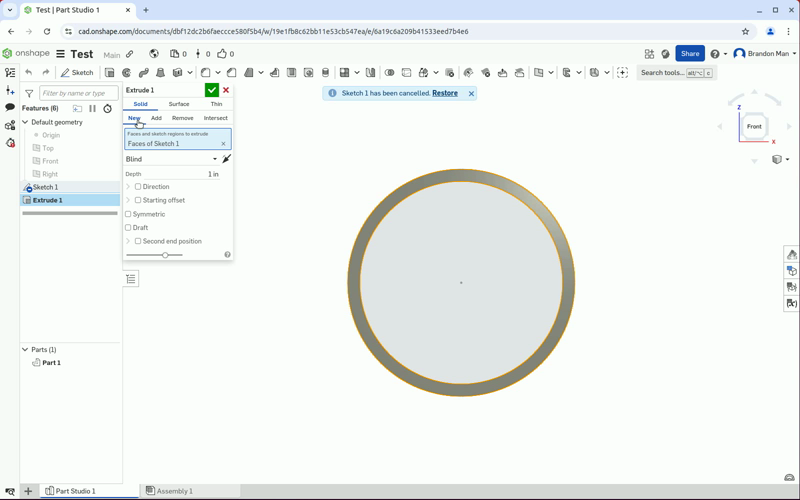
key(tab, 4)
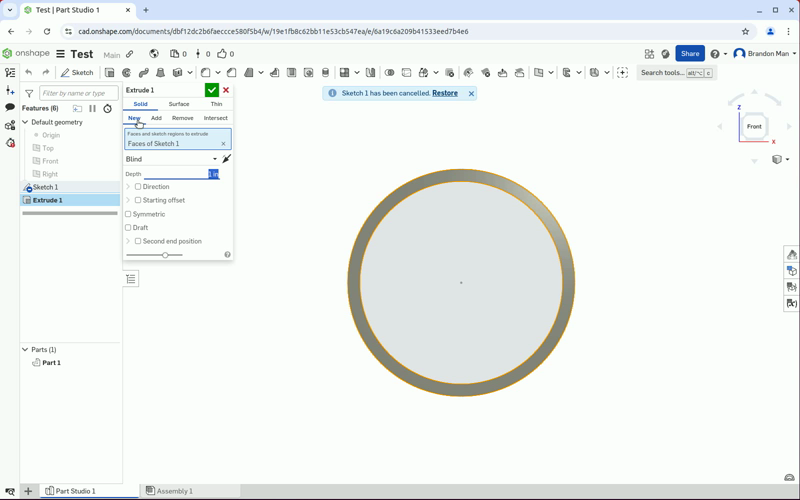
text(10.351)
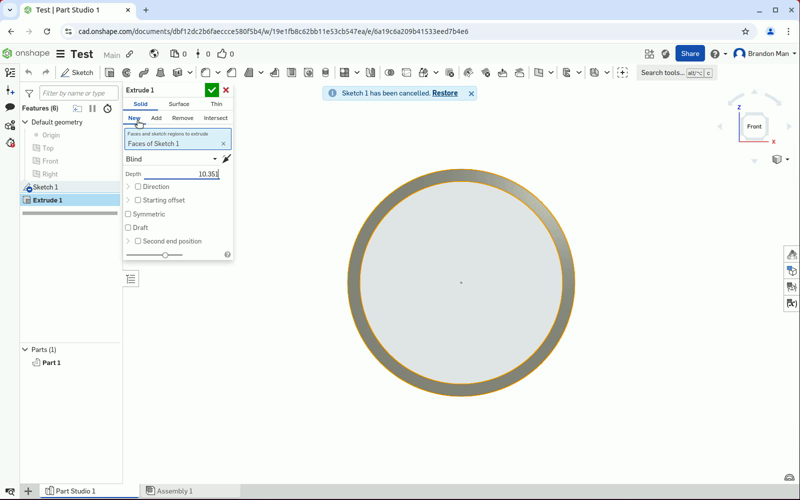
key(enter)
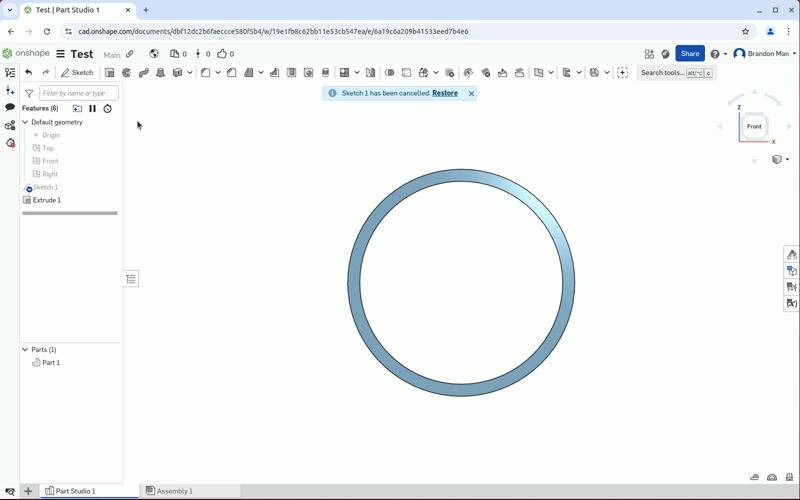
key(shift+h)
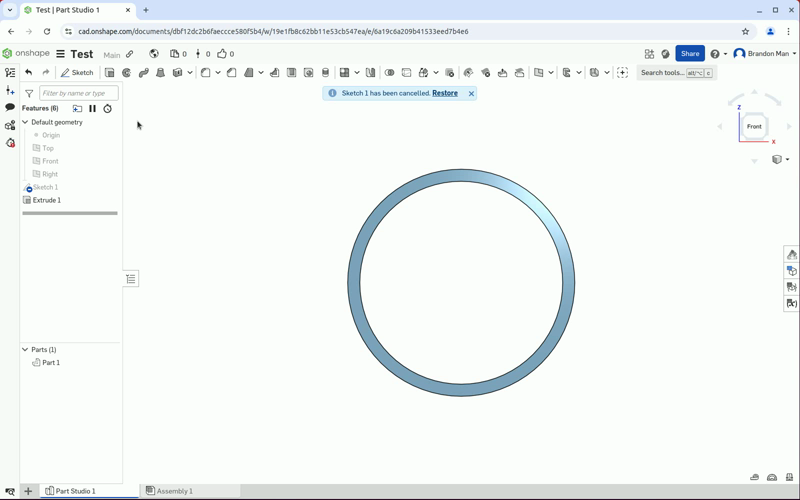
key(shift+h)
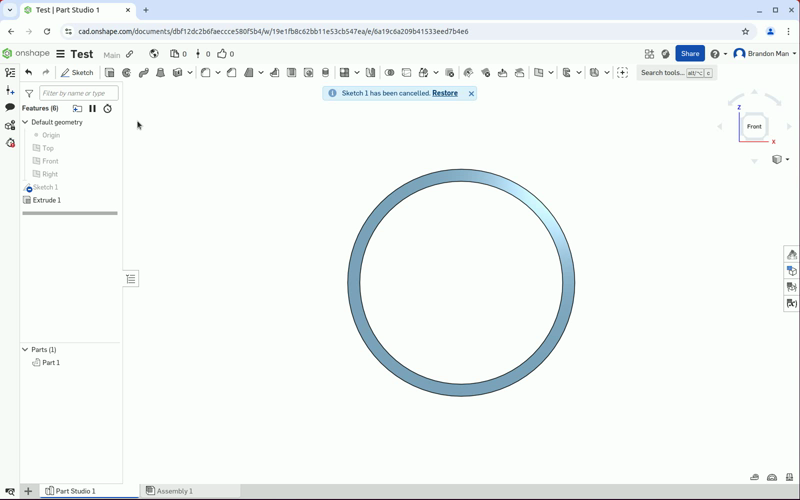
mouse_move(73, 189)
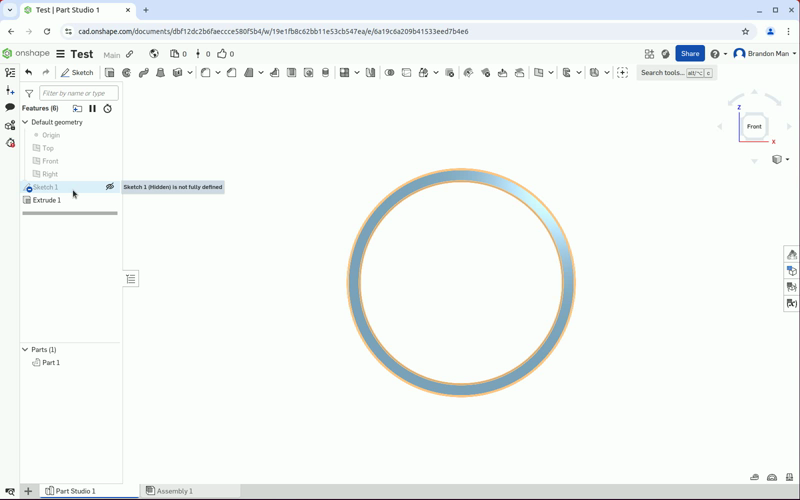
click(73, 189)
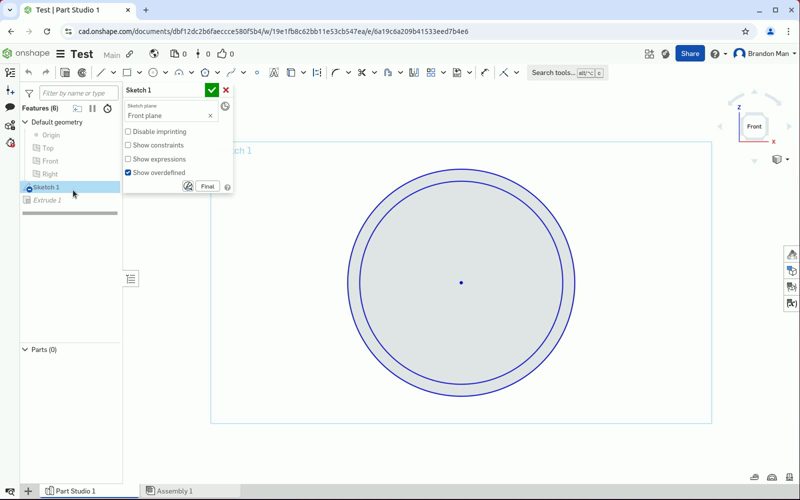
mouse_move(229, 92)
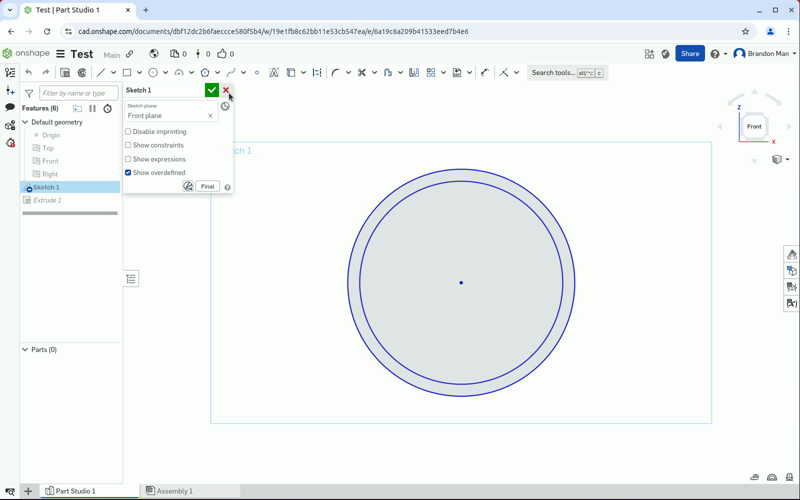
click(229, 92)
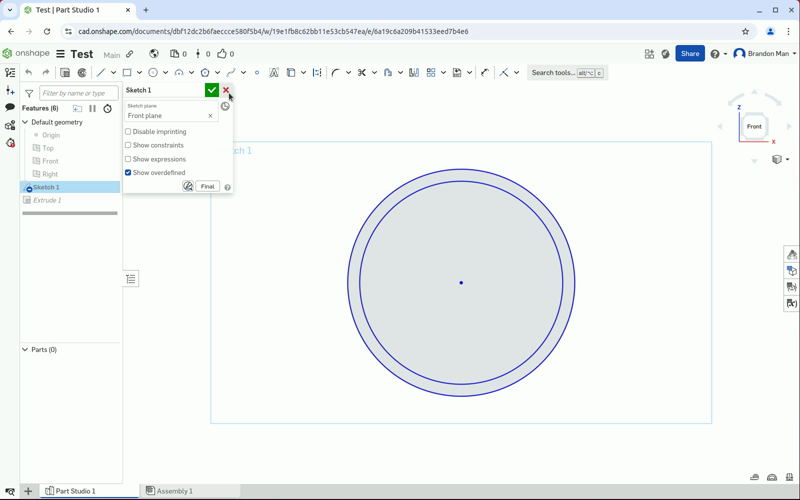
key(shift+s)
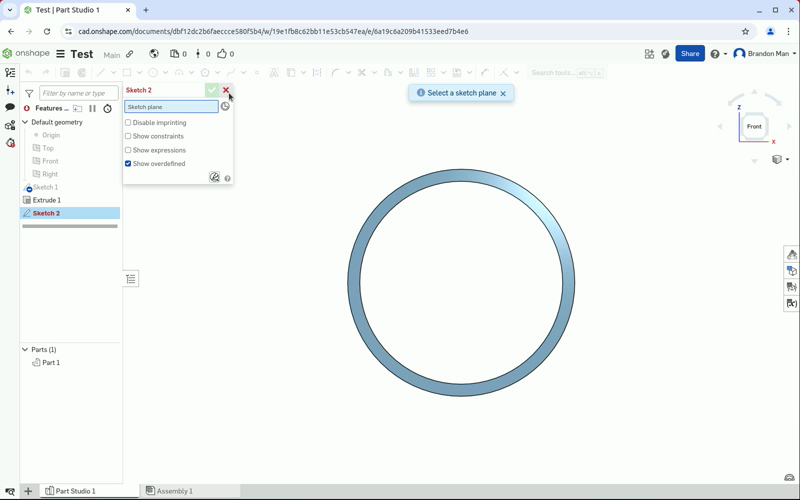
mouse_move(73, 163)
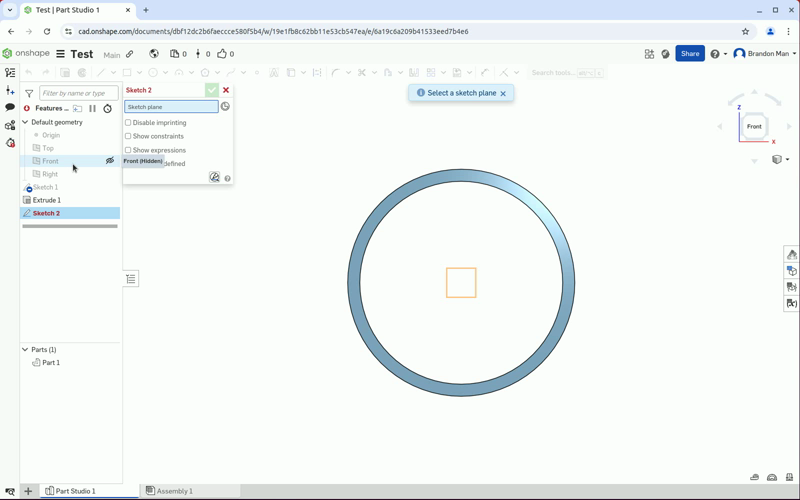
click(73, 163)
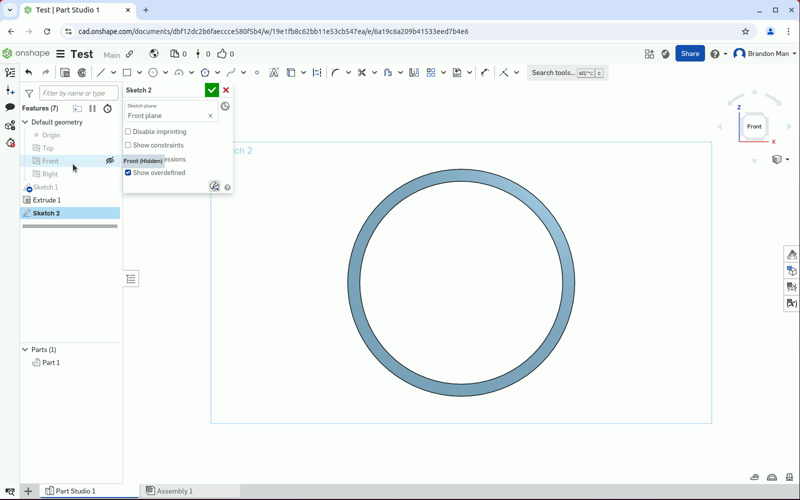
mouse_move(73, 352)
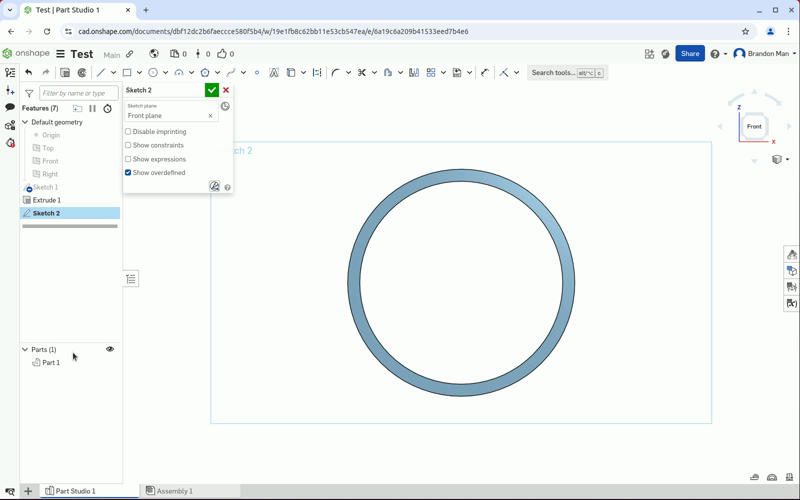
key(y)
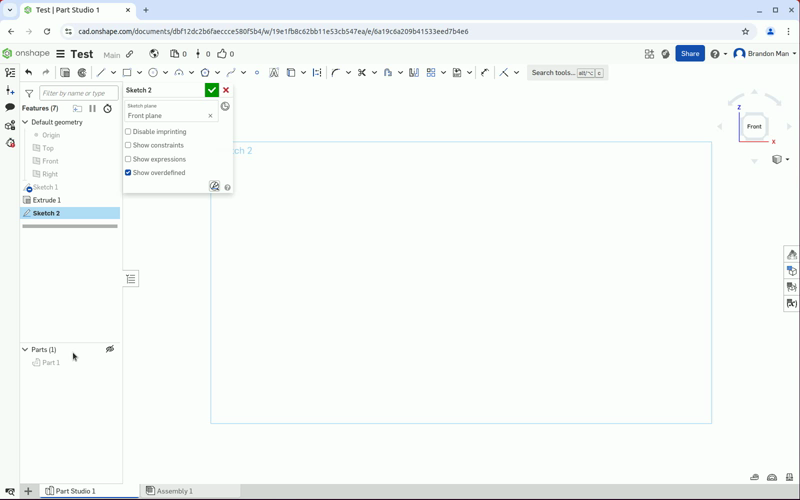
key(c)
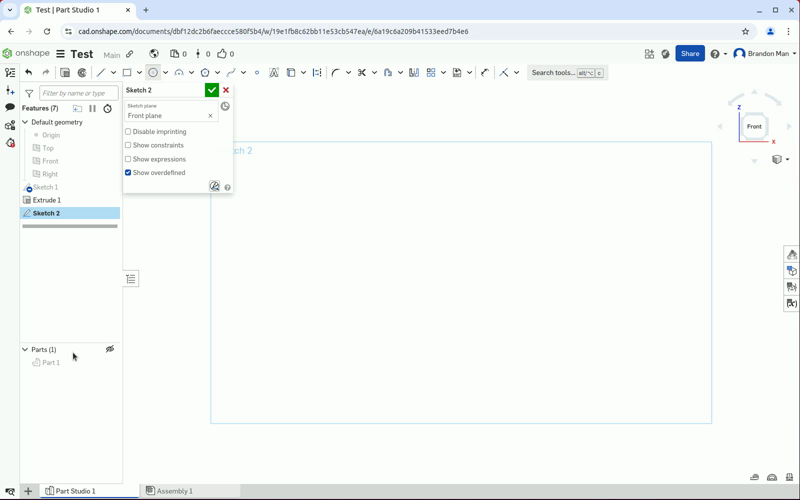
key_down(shift)
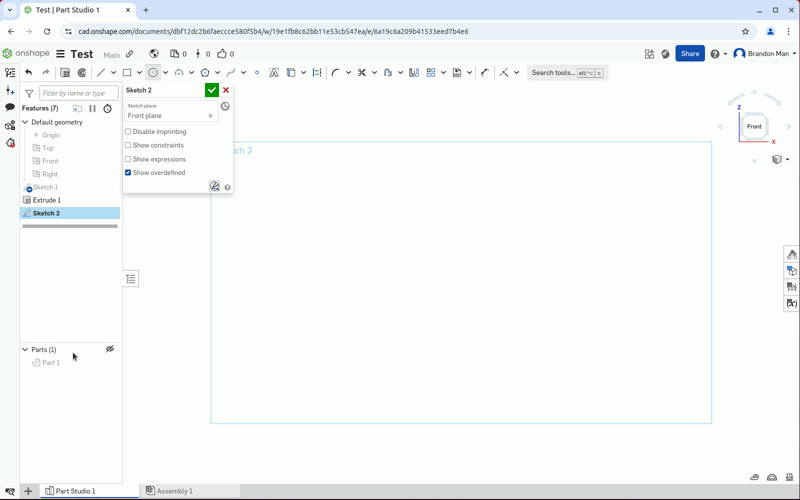
mouse_move(461, 282)
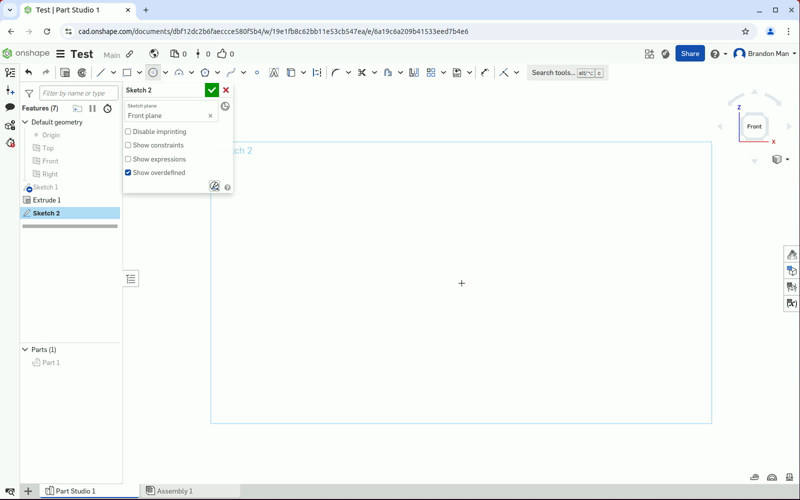
click(461, 282)
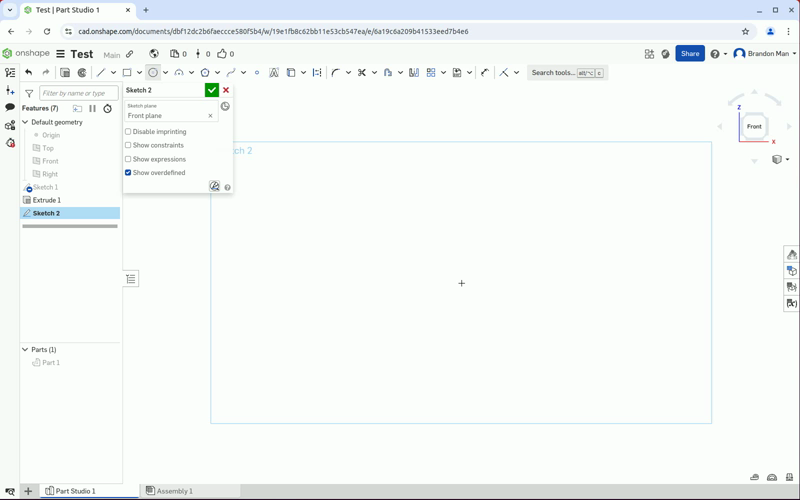
key_up(shift)
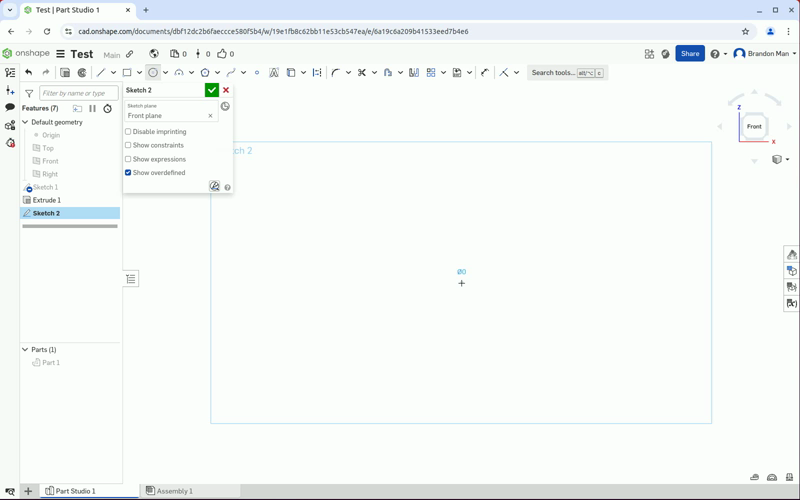
mouse_move(564, 282)
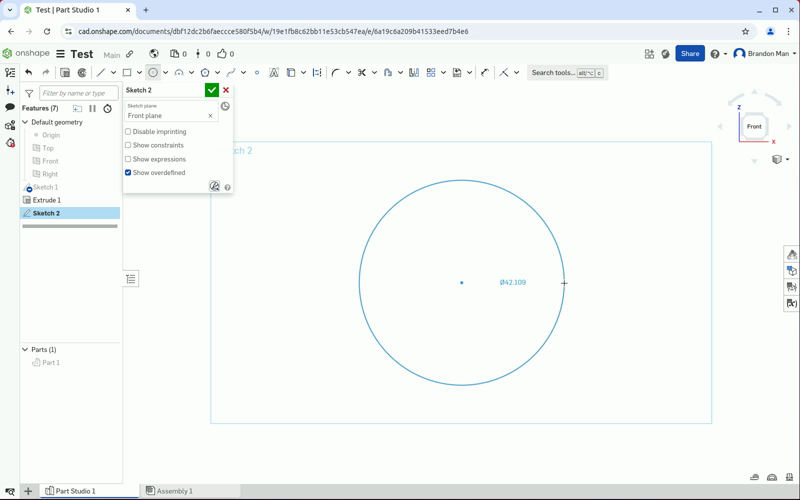
click(564, 282)
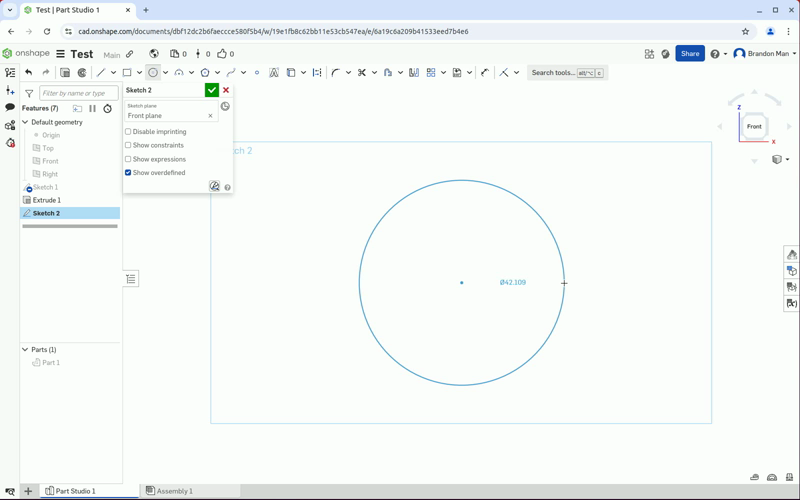
key(esc)
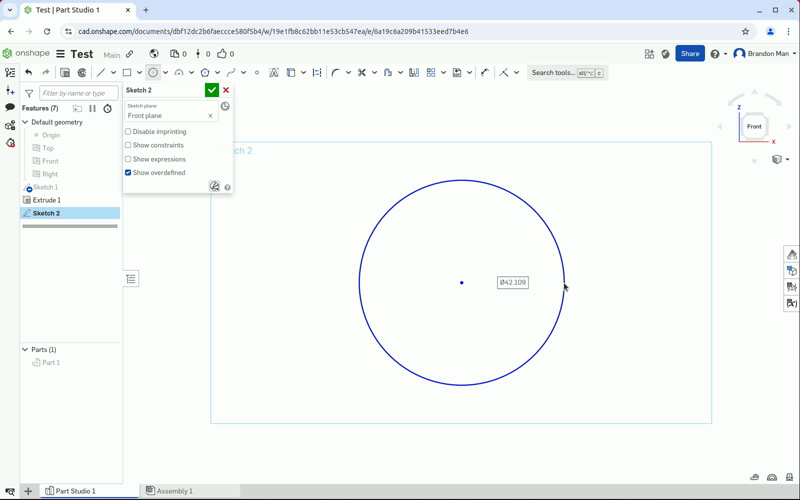
key(c)
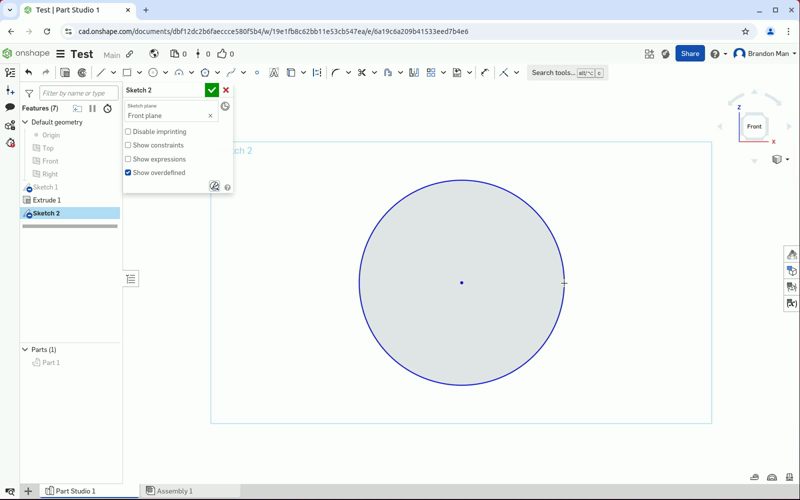
key_down(shift)
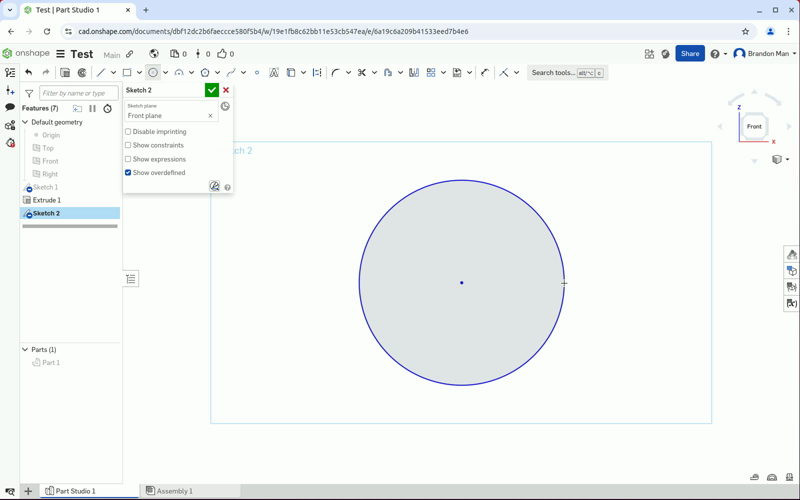
mouse_move(461, 282)
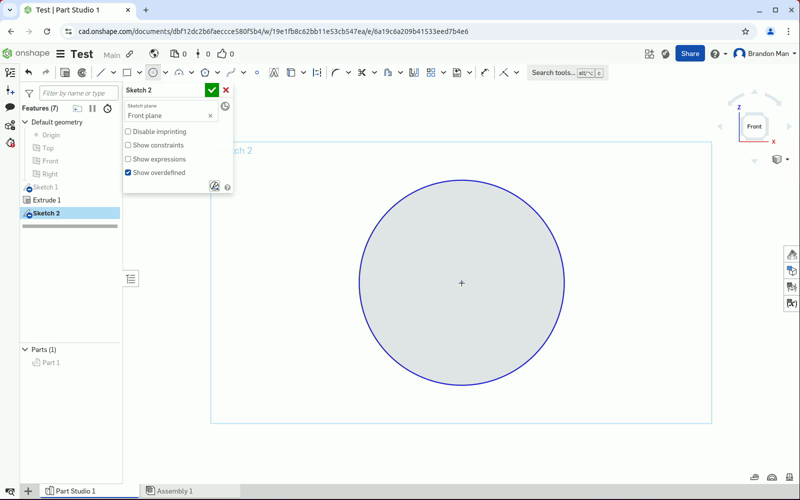
click(461, 282)
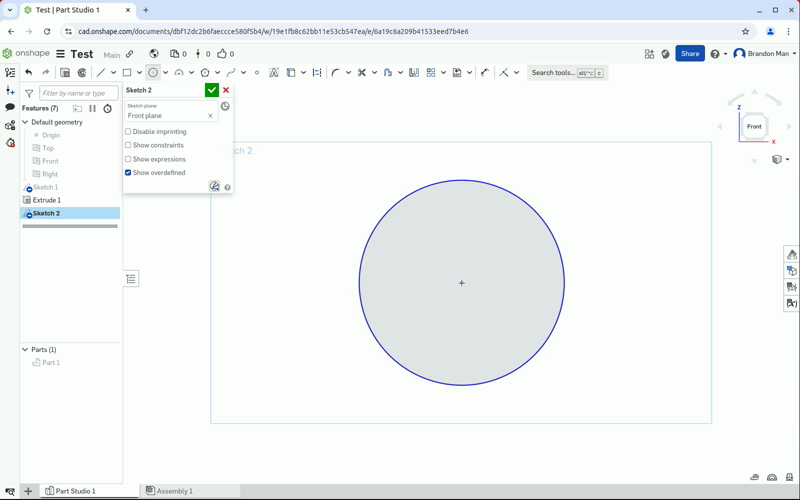
key_up(shift)
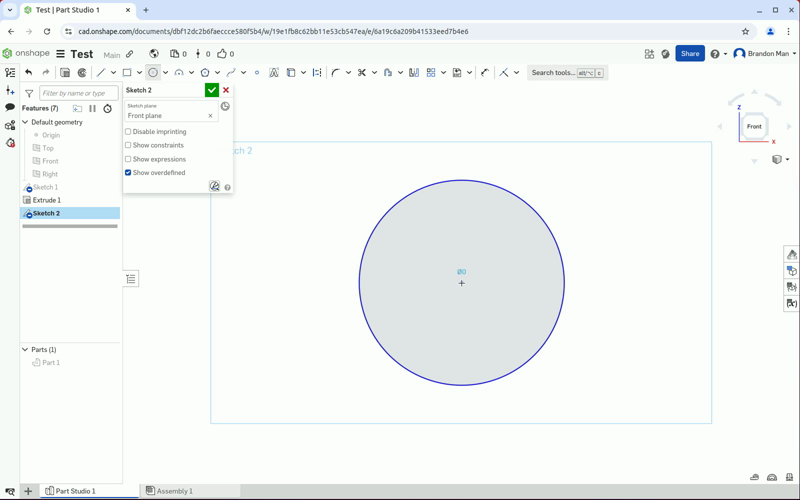
mouse_move(500, 282)
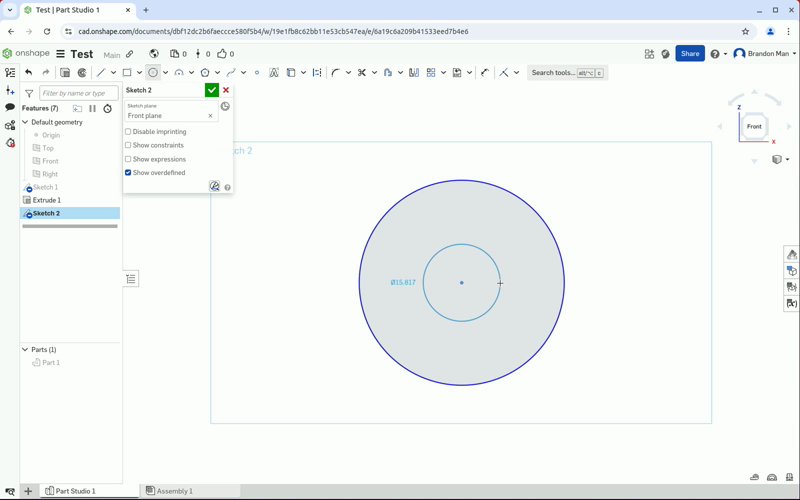
click(500, 282)
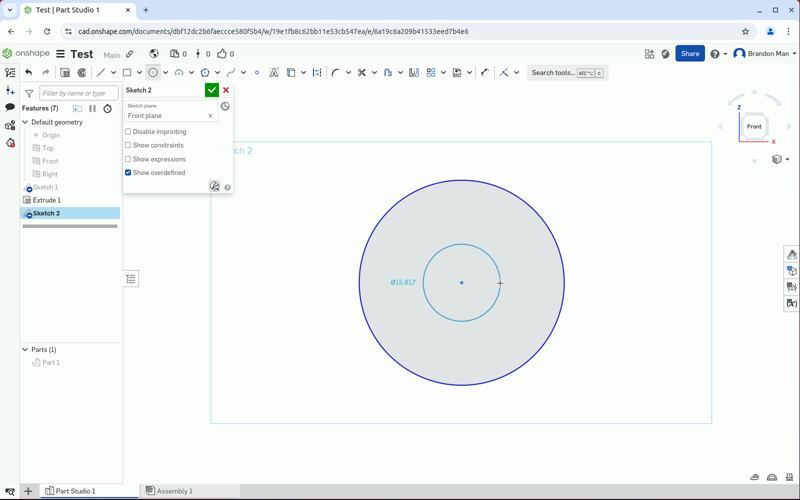
key(esc)
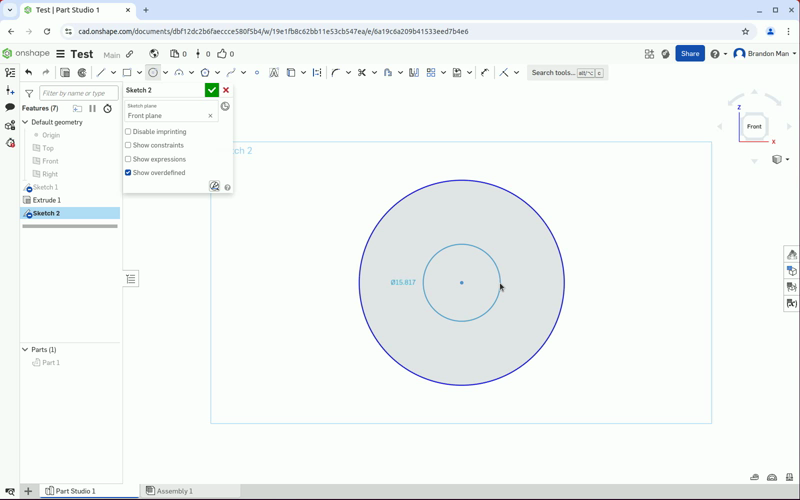
mouse_move(399, 301)
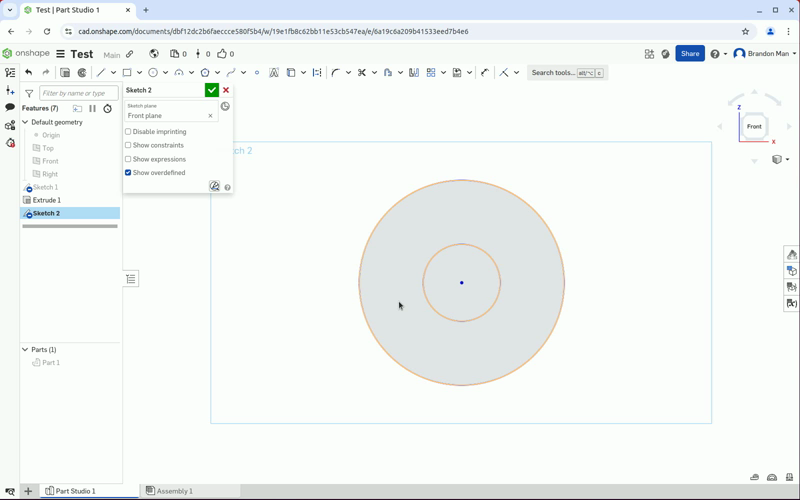
click(399, 301)
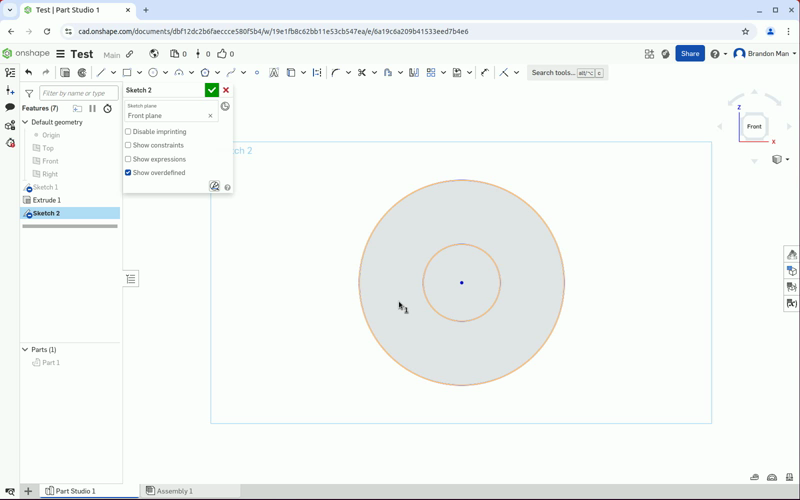
mouse_move(73, 352)
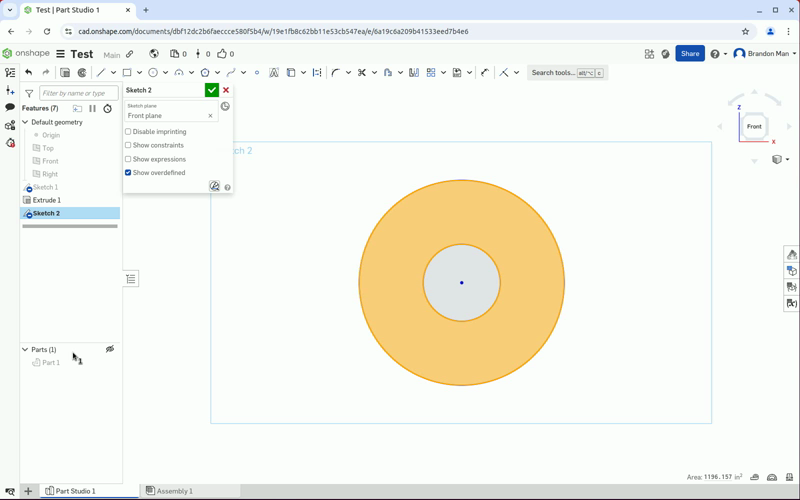
key(shift+y)
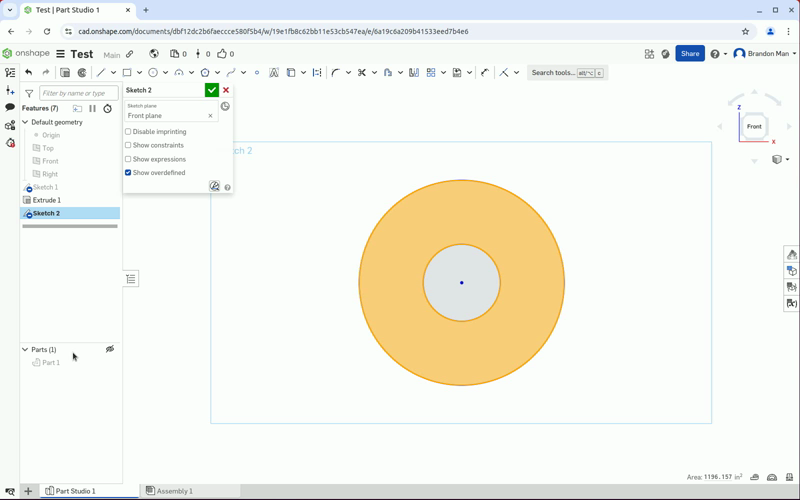
key(shift+e)
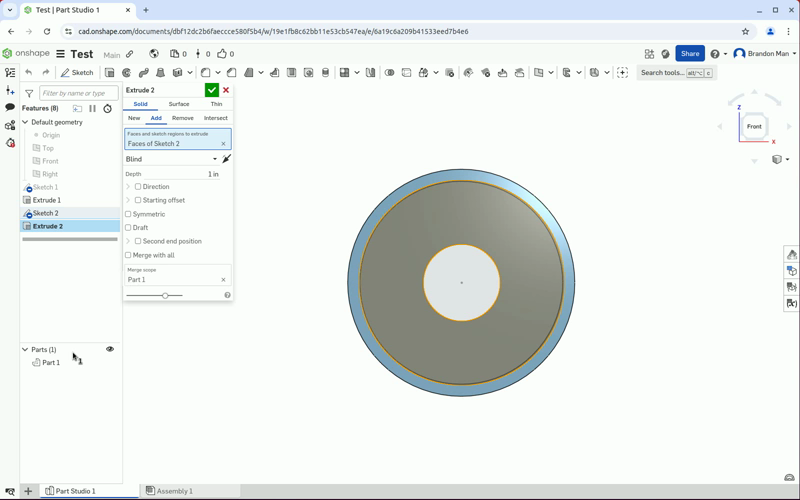
mouse_move(143, 106)
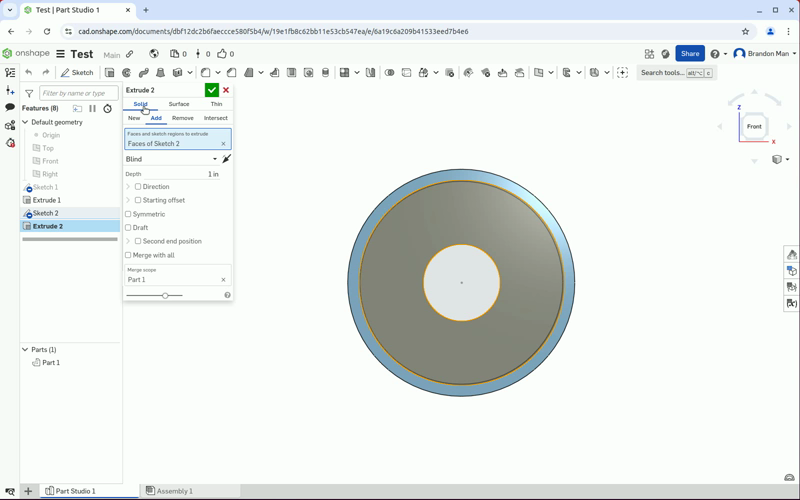
click(143, 106)
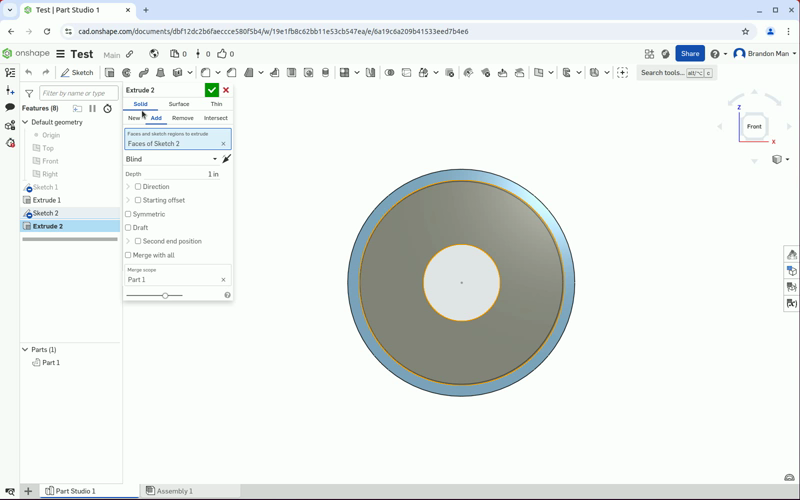
mouse_move(137, 120)
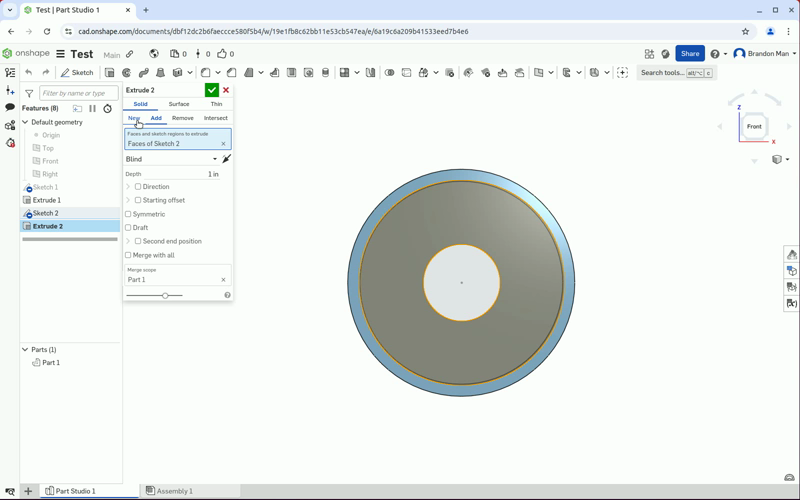
click(137, 120)
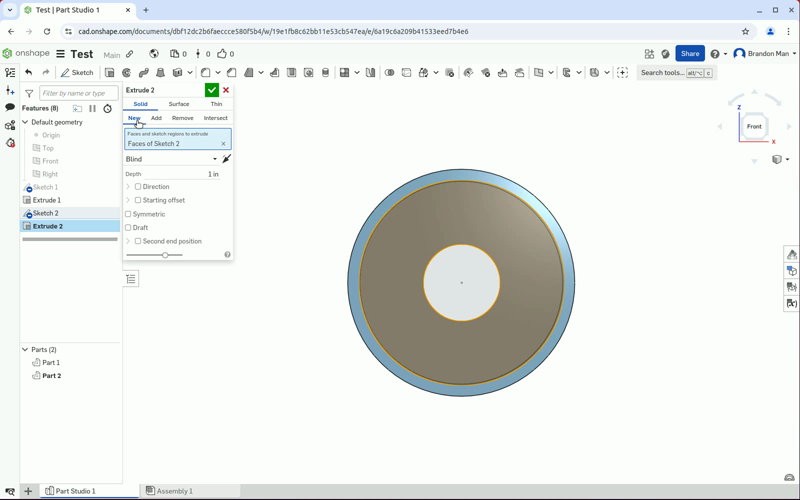
key(tab, 4)
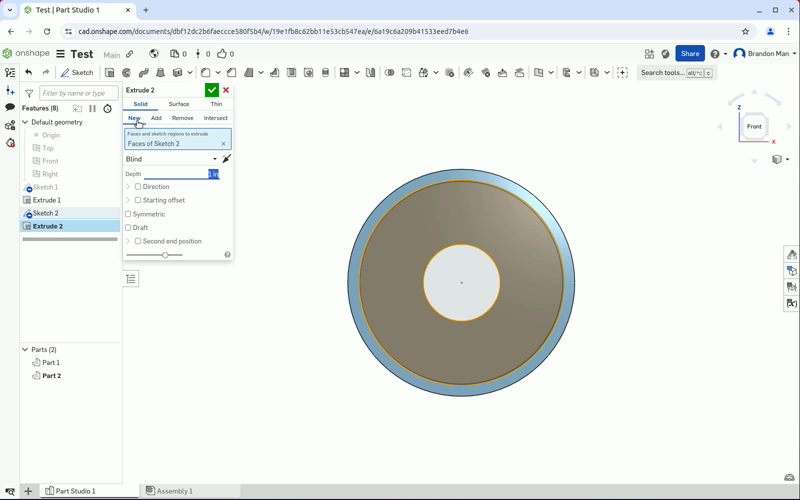
text(2.166)
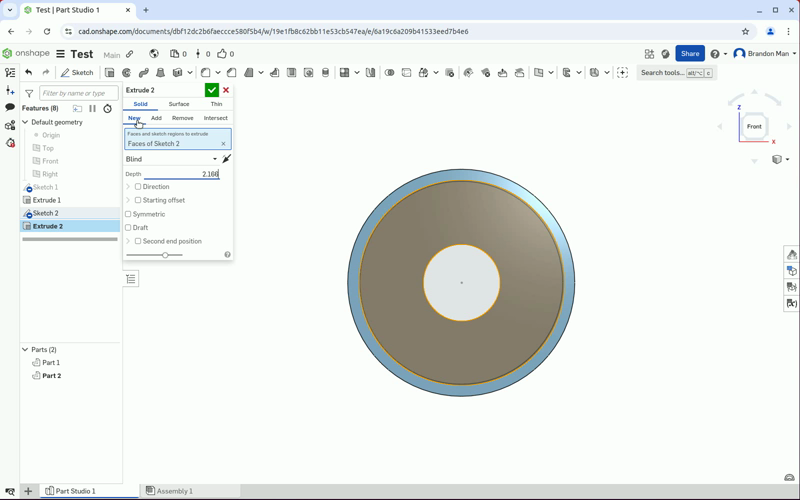
key(enter)
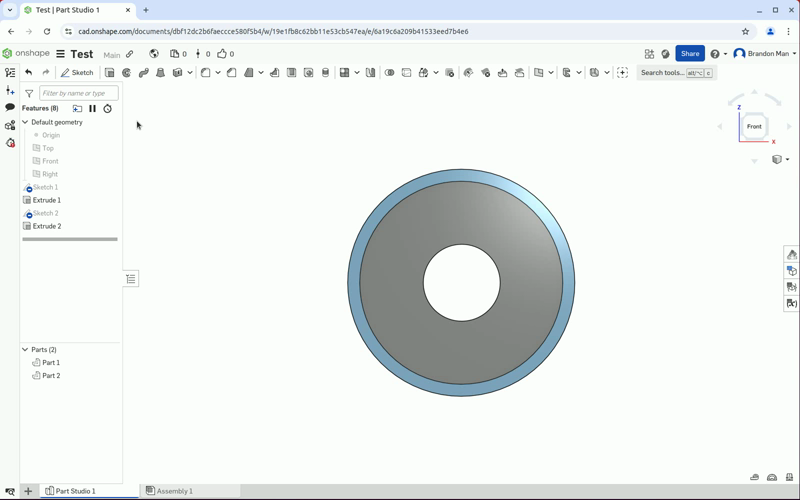
key(shift+h)
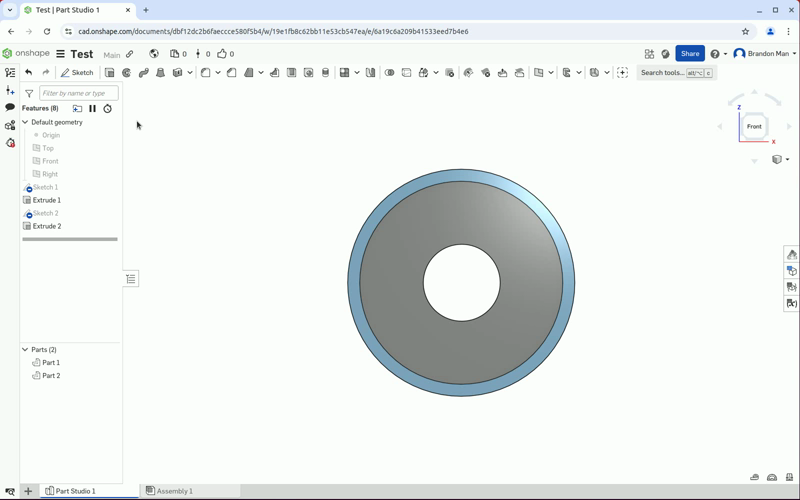
key(shift+h)
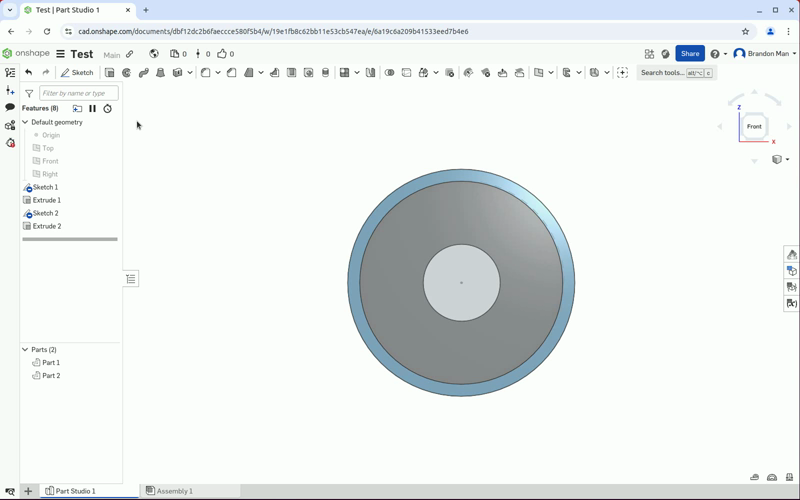
key(shift+7)
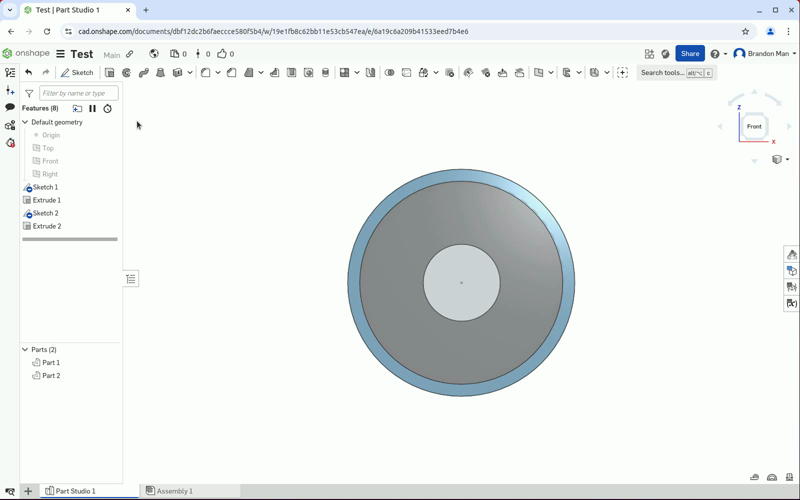
key(left, 2)
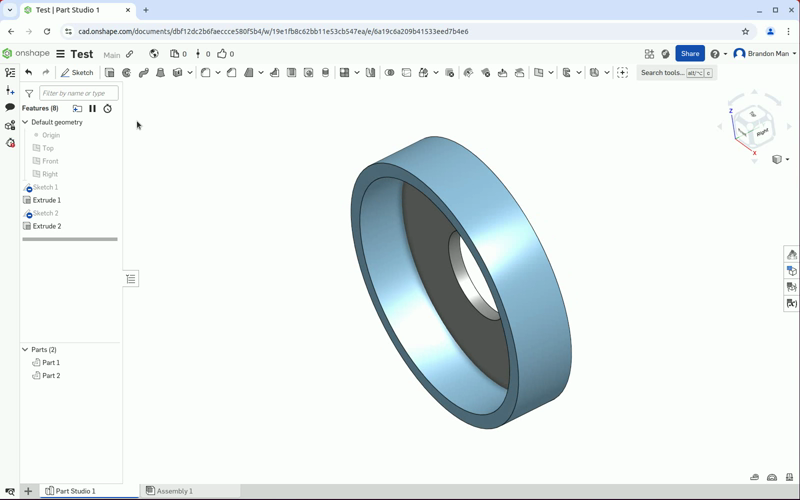
key(down, 2)
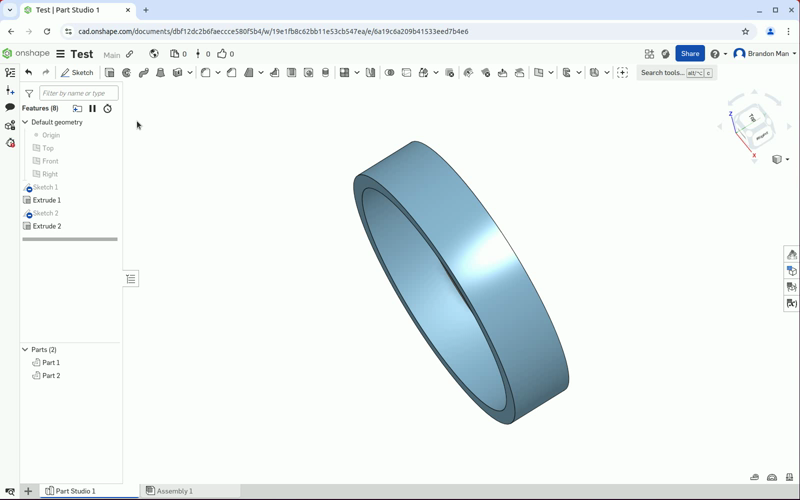
key(up, 2)
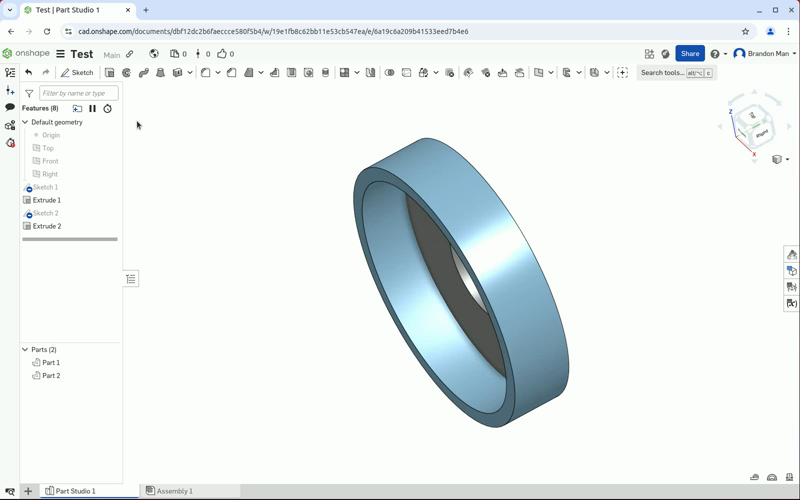
key(right, 2)
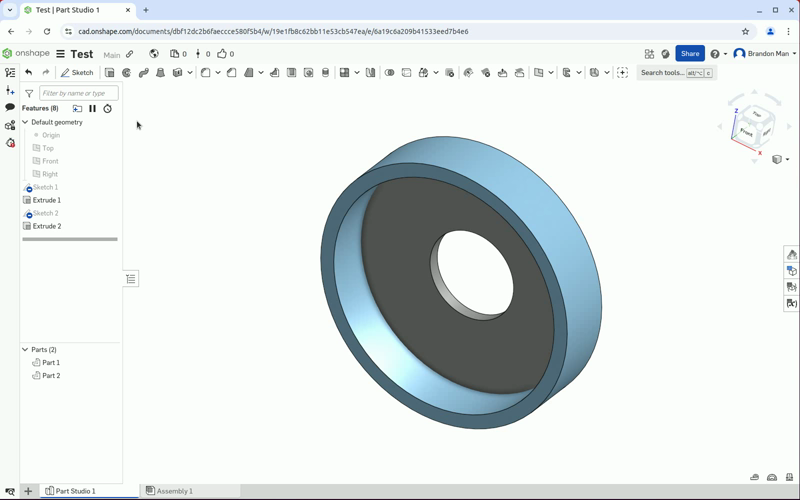
mouse_move(73, 189)
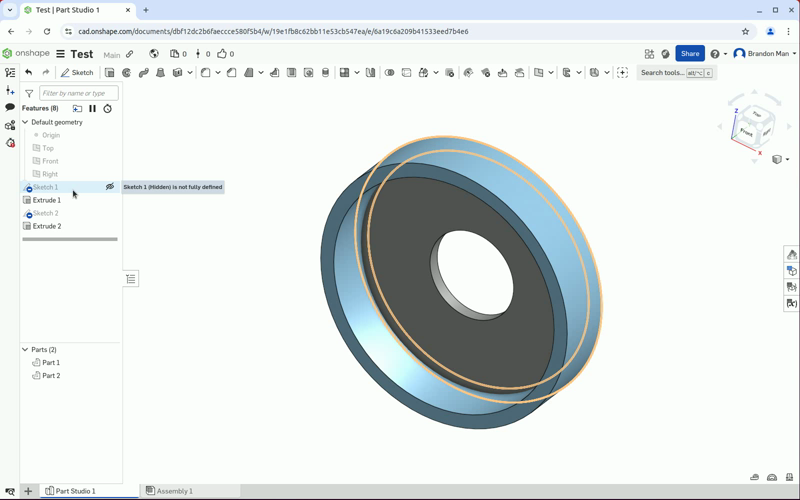
click(73, 189)